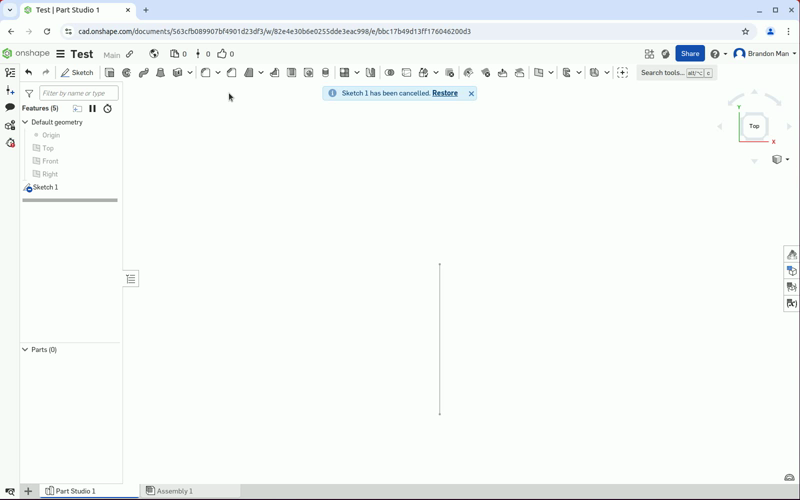
key(shift+h)
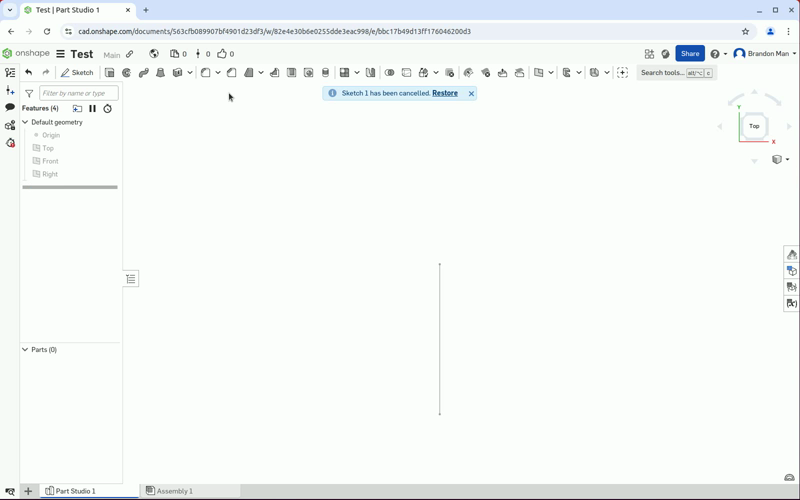
key(shift+s)
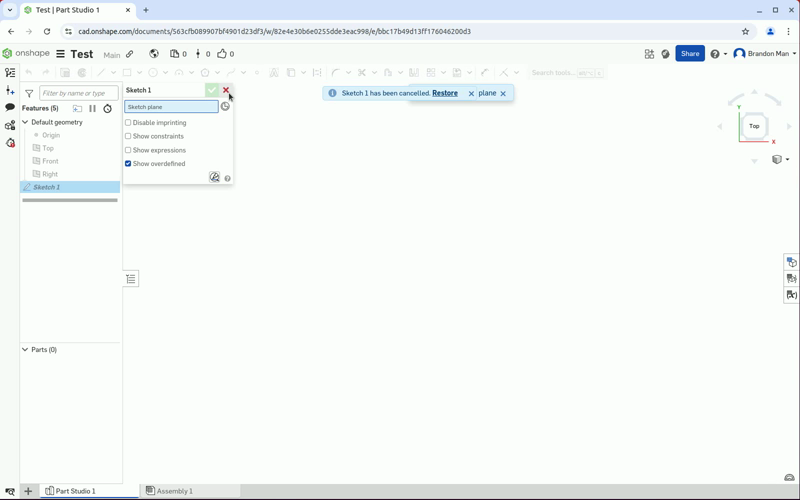
mouse_move(73, 150)
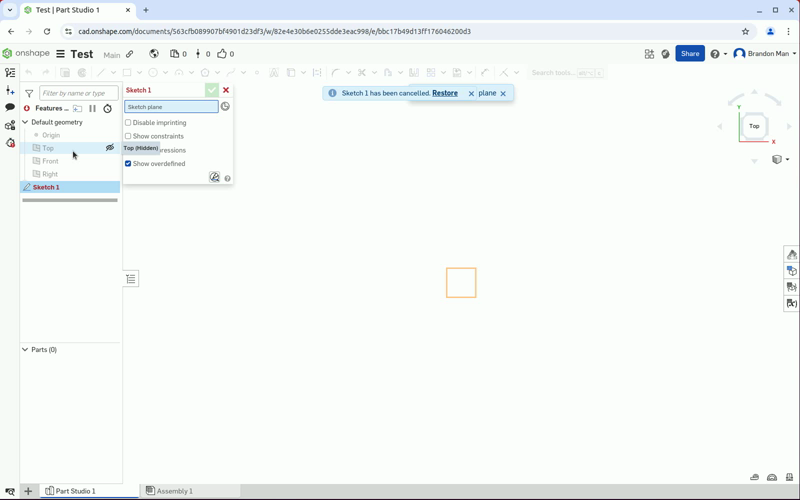
click(73, 150)
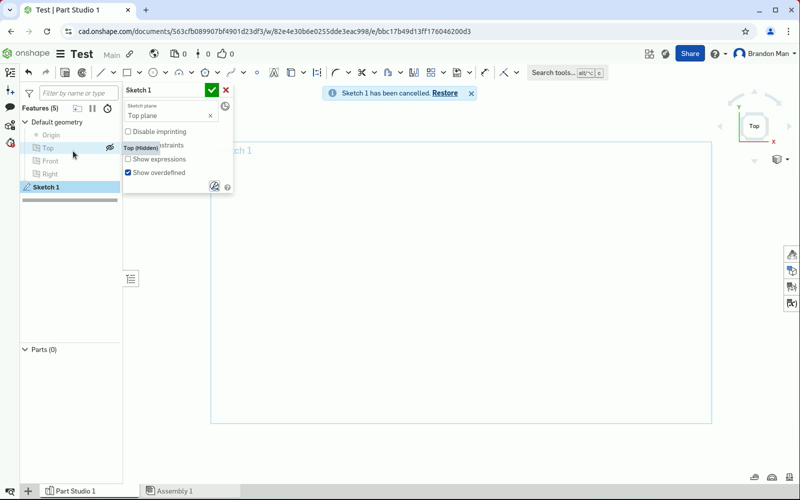
mouse_move(73, 352)
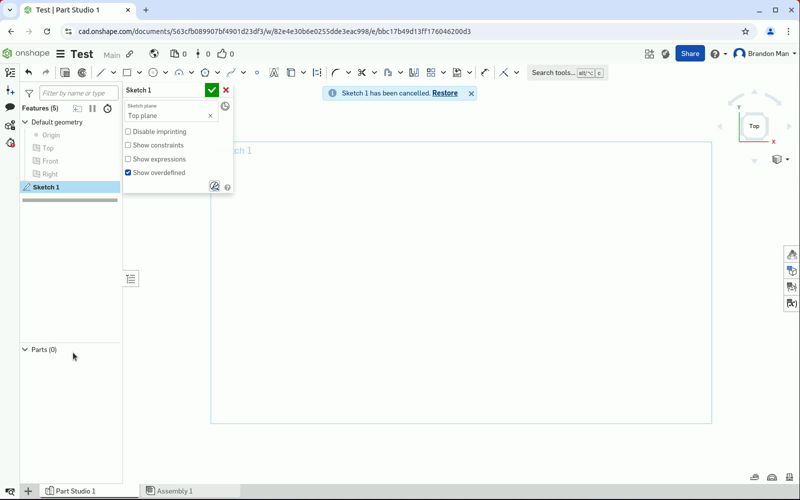
key(y)
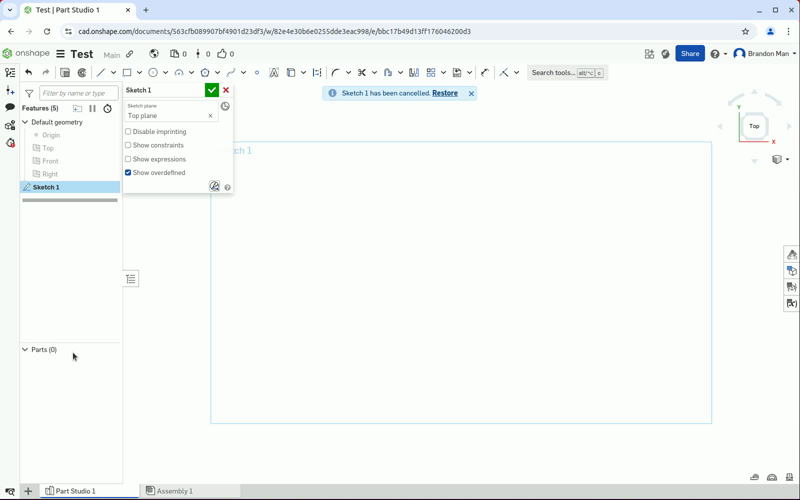
key(l)
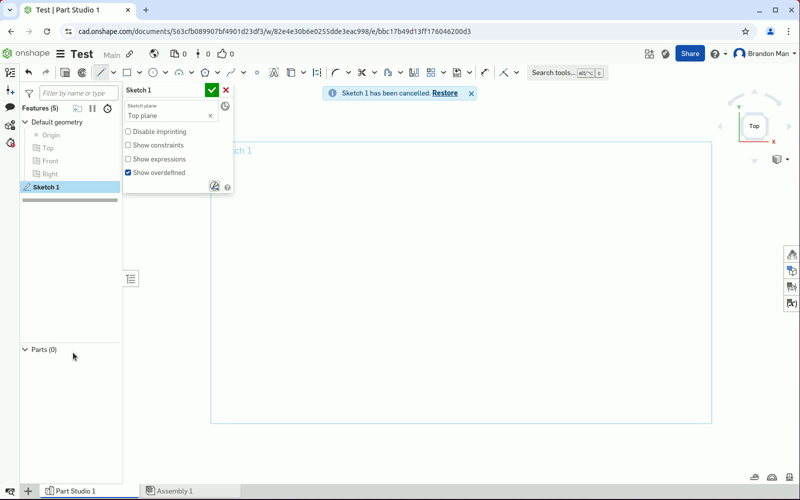
key_down(shift)
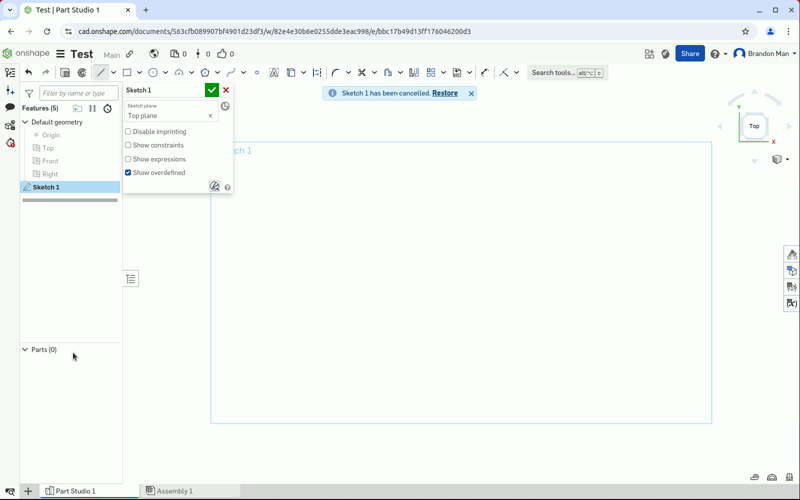
mouse_move(348, 328)
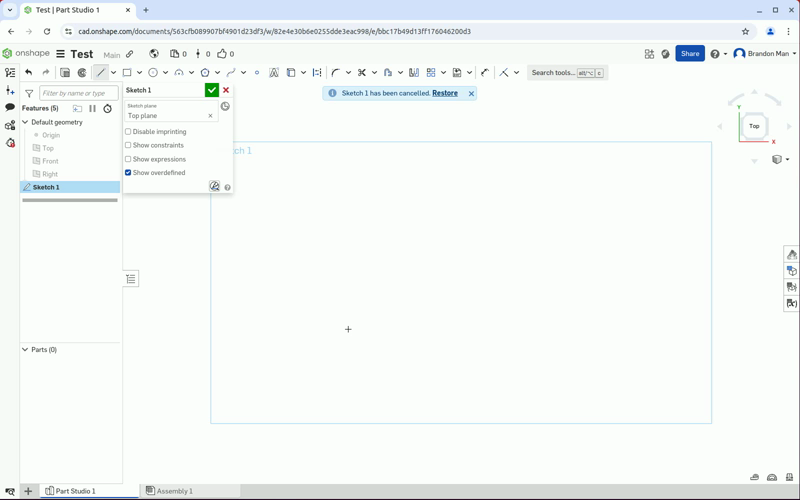
click(348, 328)
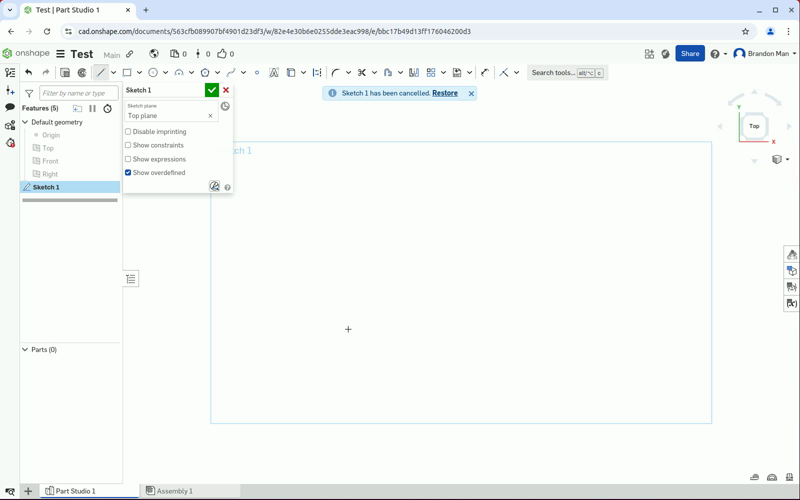
key_up(shift)
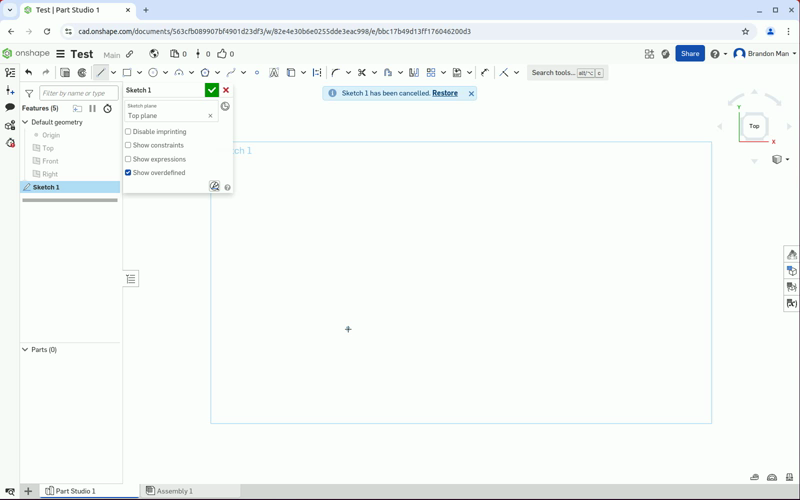
key_down(shift)
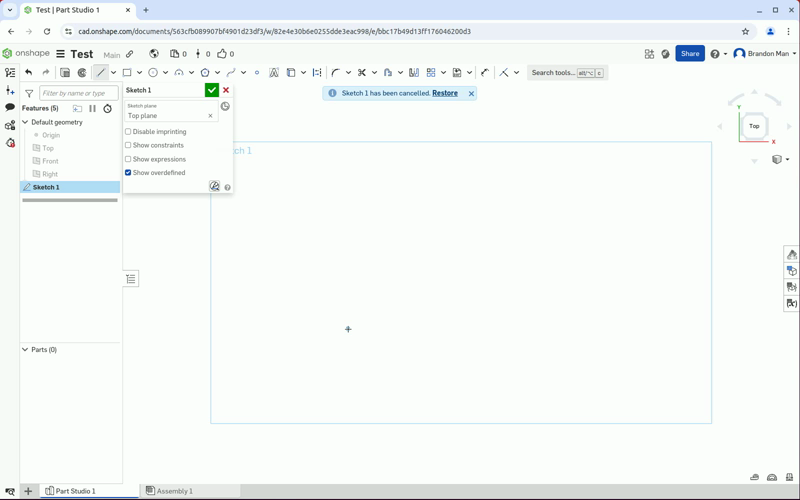
mouse_move(435, 328)
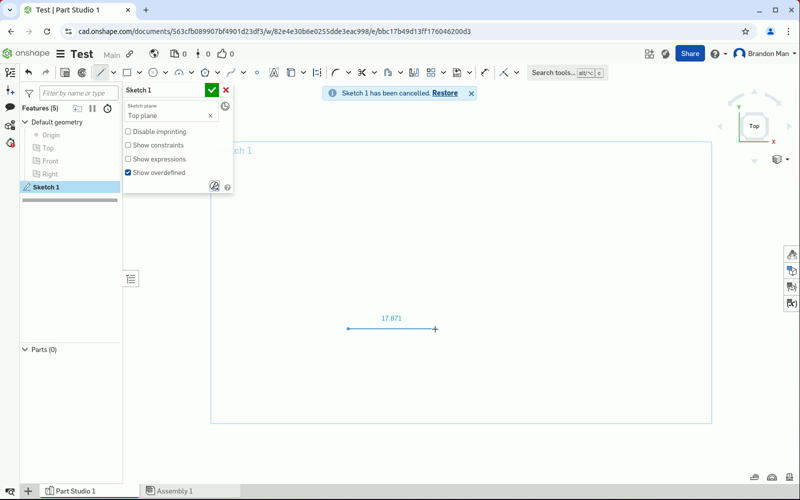
click(435, 328)
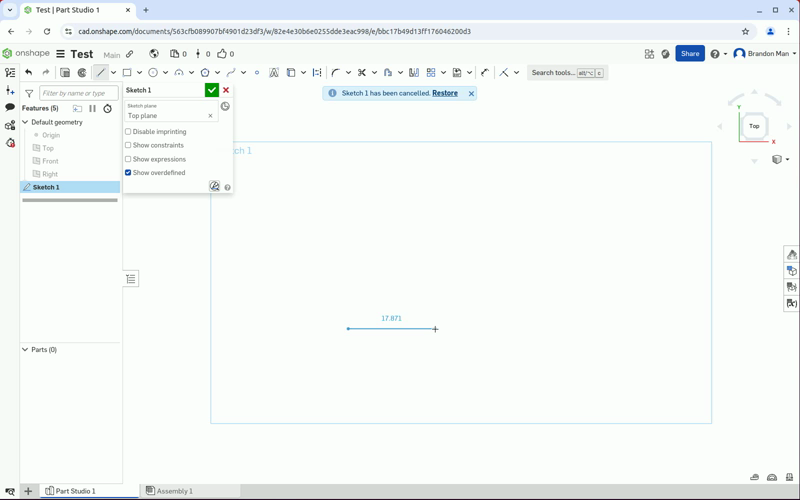
key_up(shift)
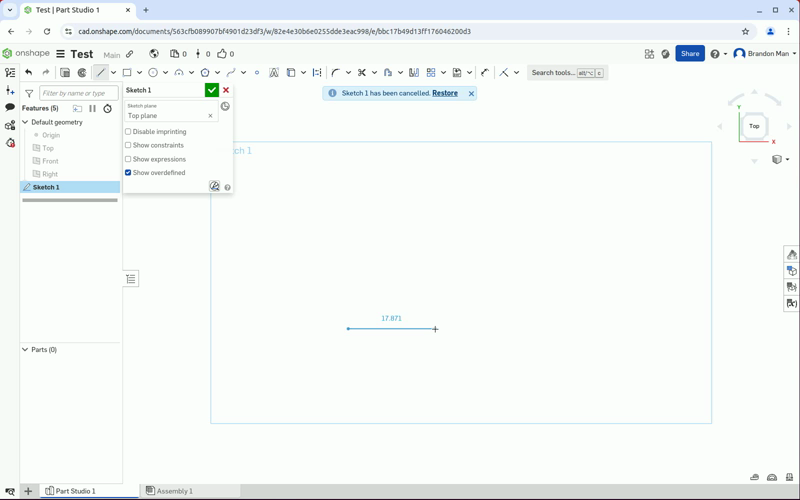
key_down(shift)
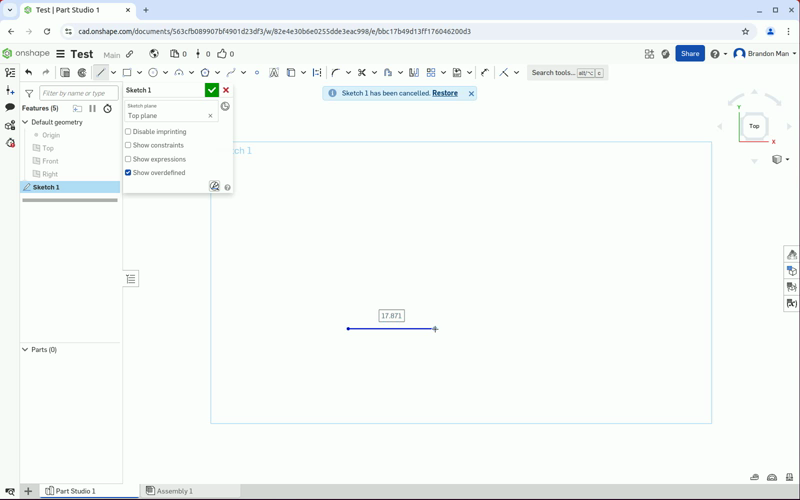
mouse_move(435, 251)
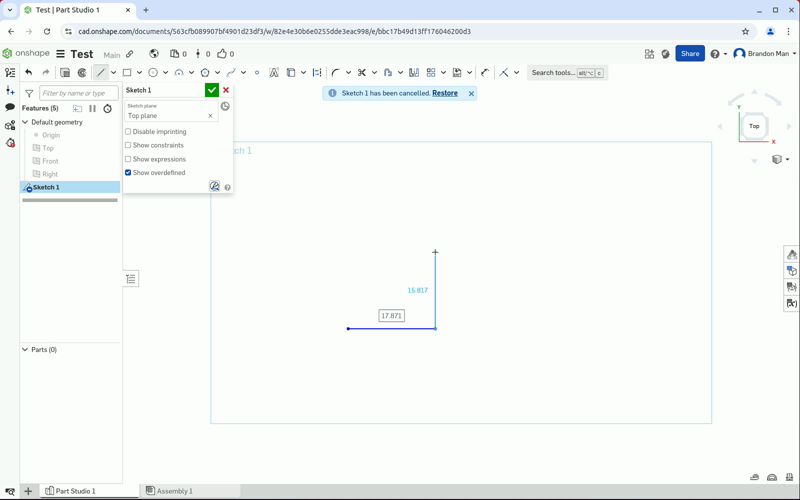
click(435, 251)
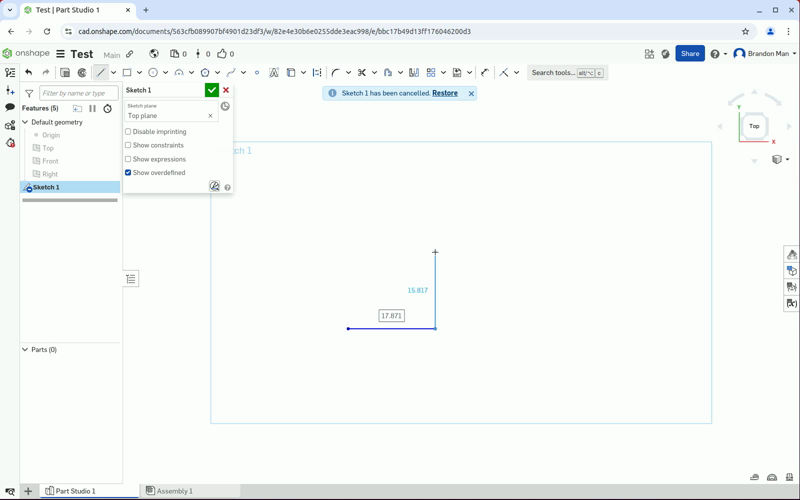
key_up(shift)
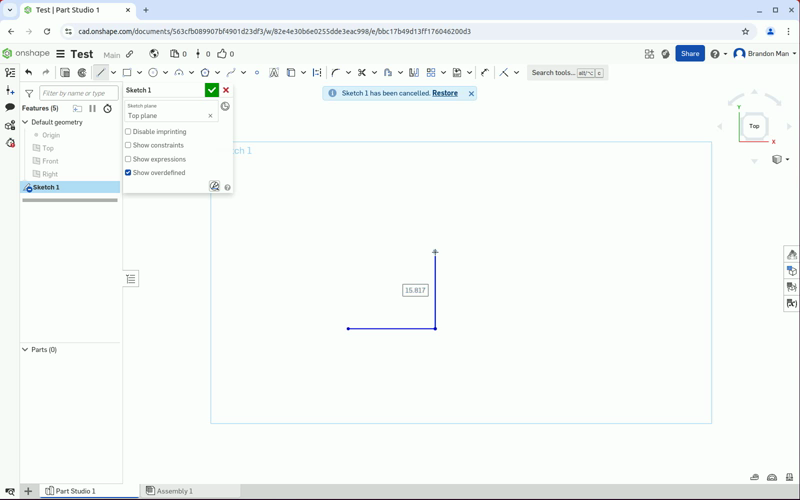
key_down(shift)
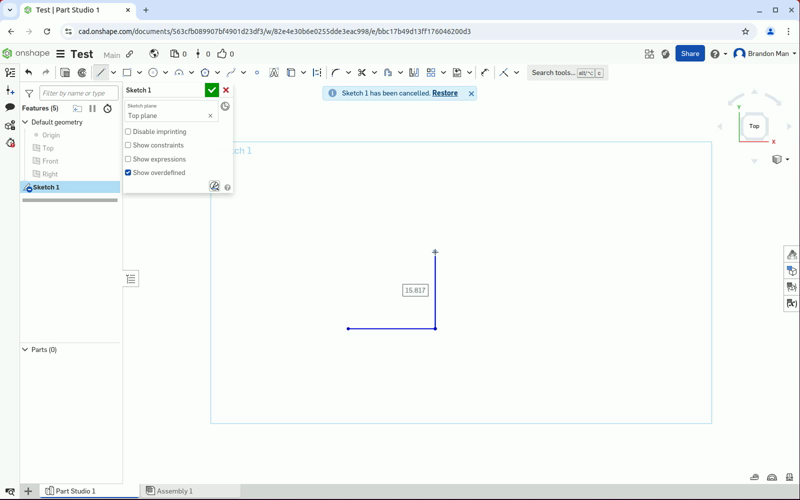
mouse_move(348, 251)
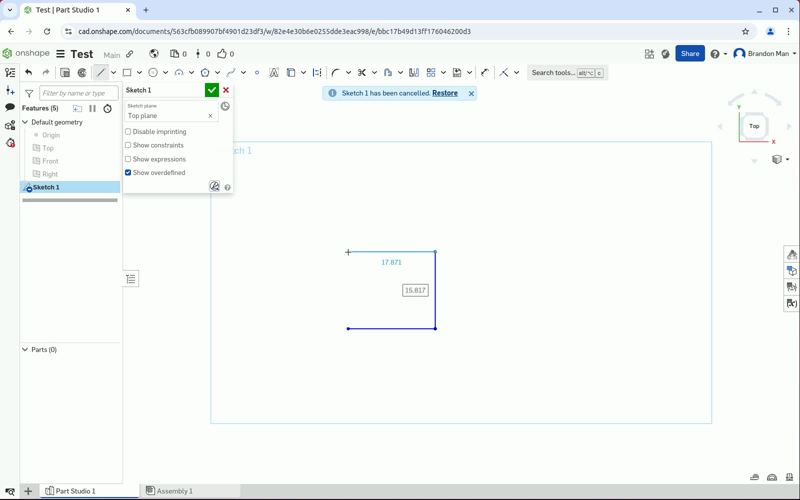
click(348, 251)
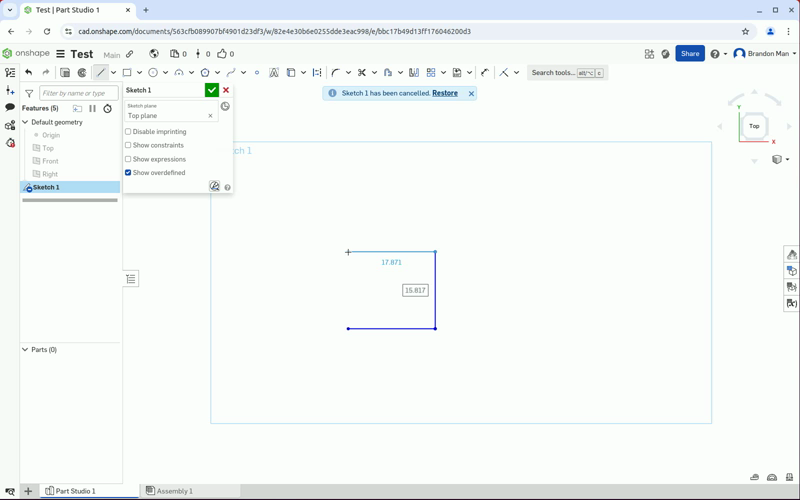
key_up(shift)
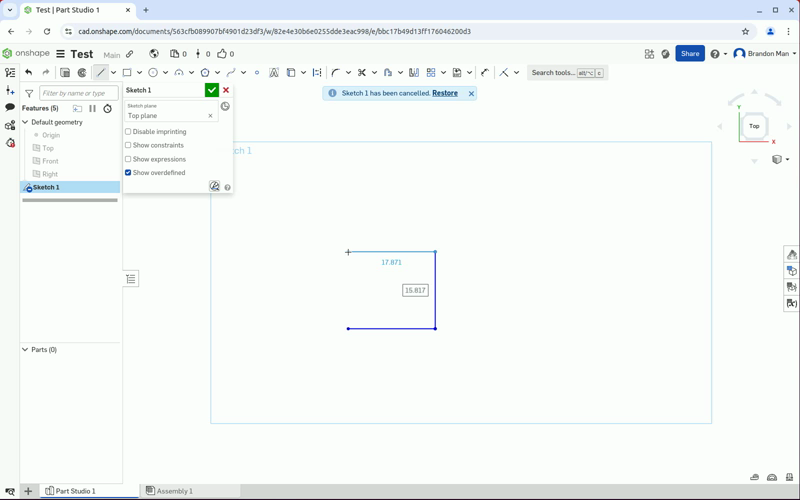
key_down(shift)
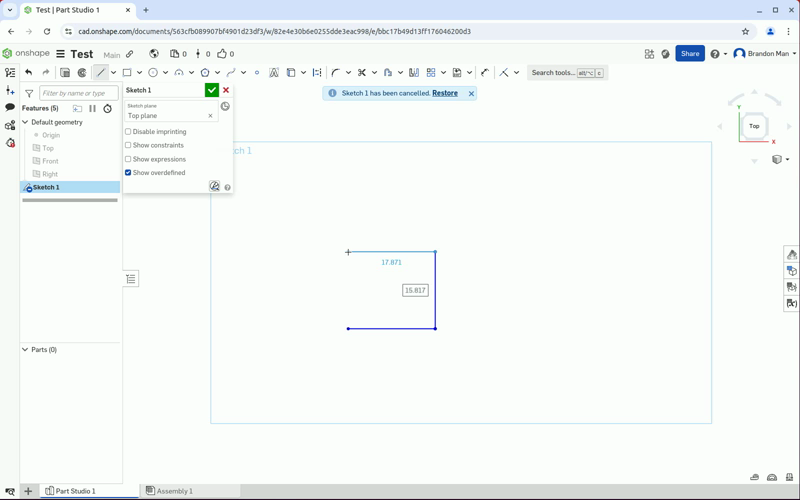
mouse_move(348, 328)
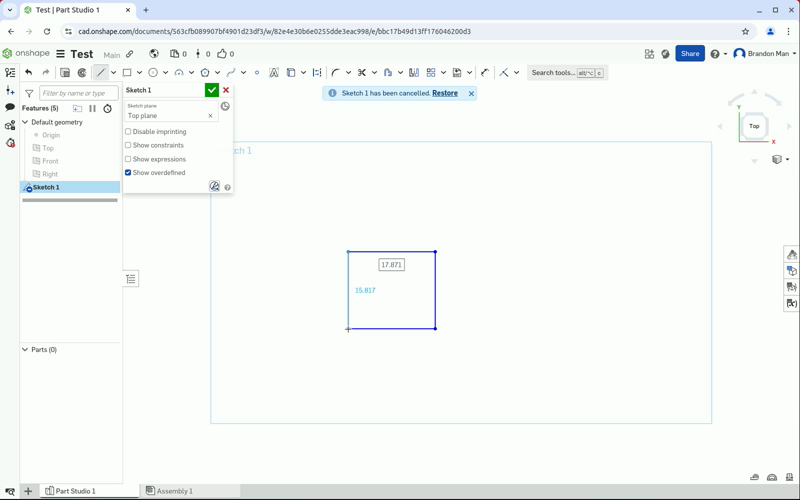
key_up(shift)
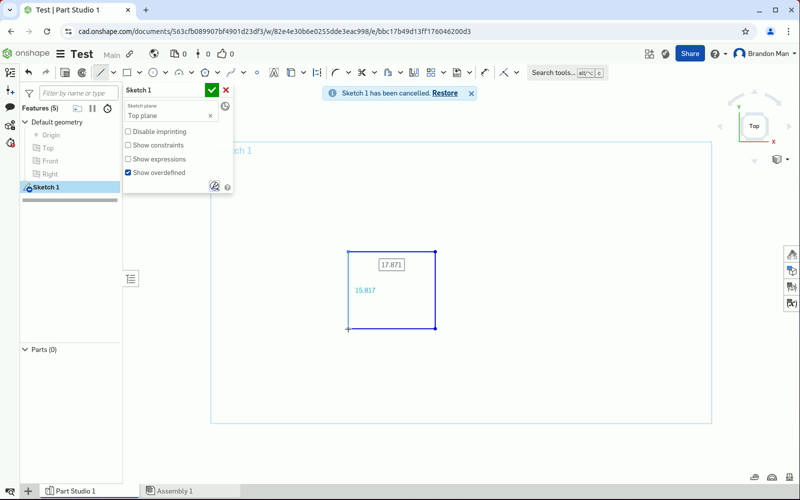
click(348, 328)
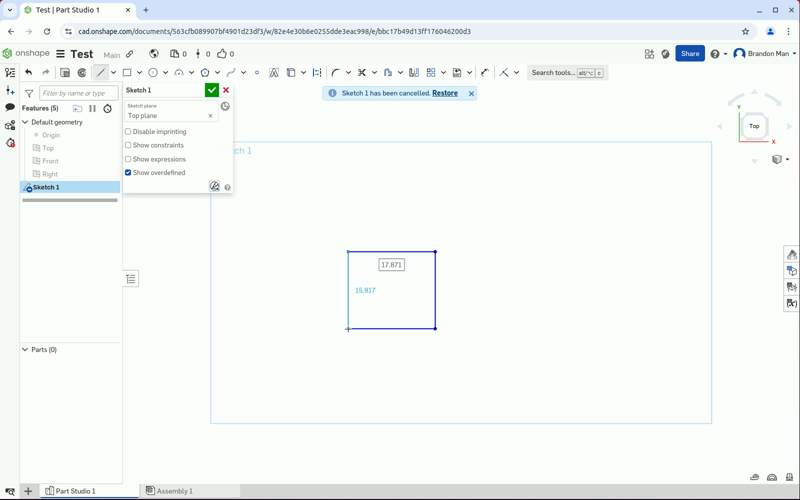
key(esc)
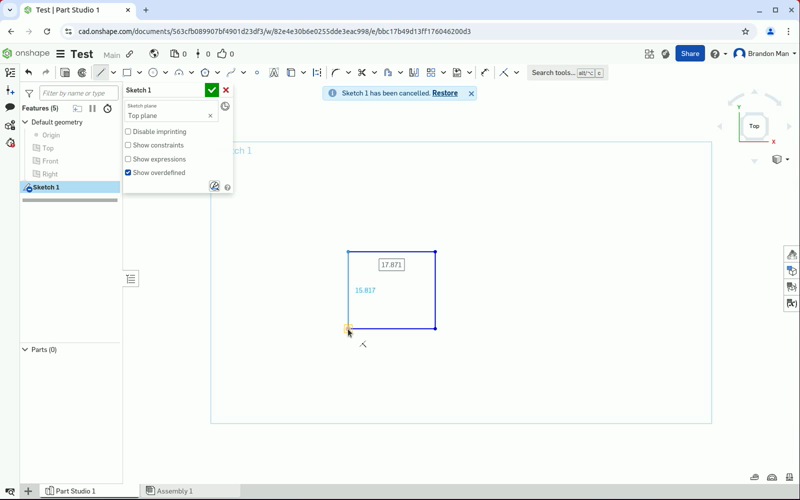
mouse_move(413, 312)
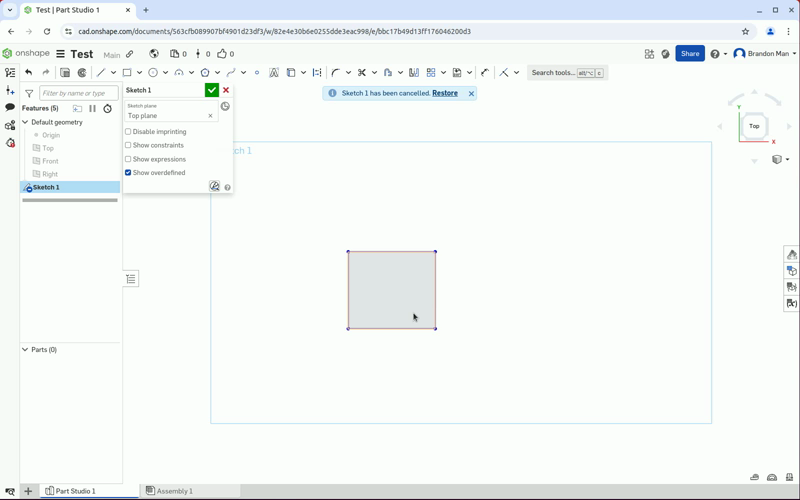
click(413, 312)
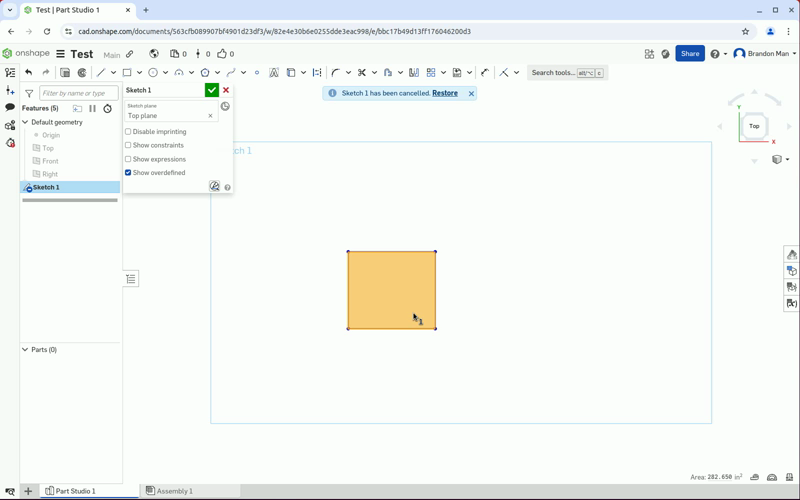
mouse_move(73, 352)
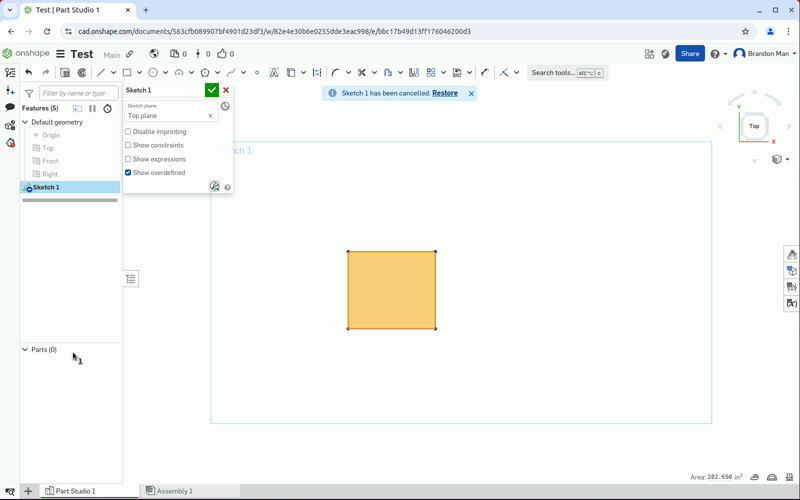
key(shift+y)
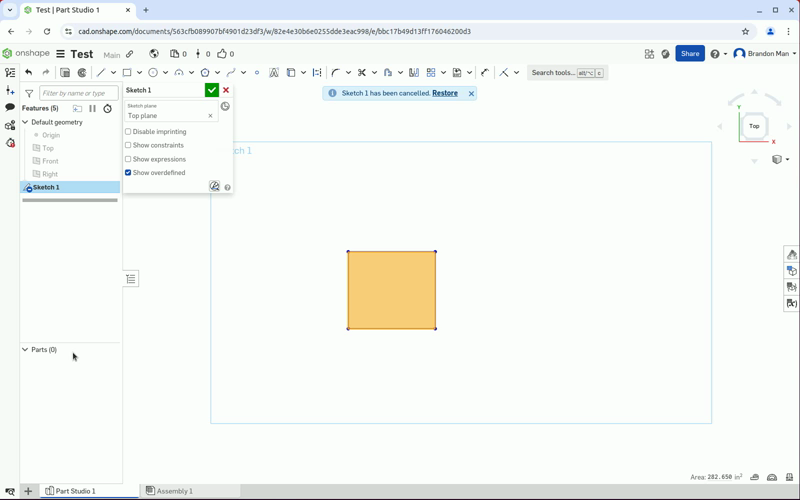
key(shift+e)
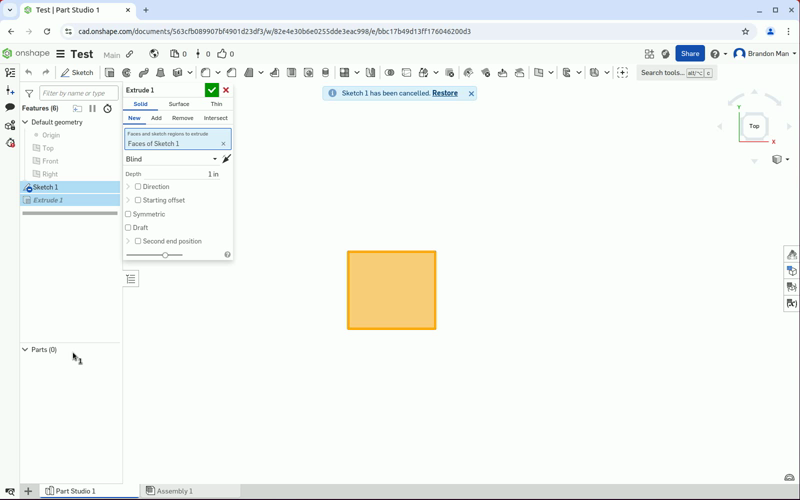
mouse_move(143, 106)
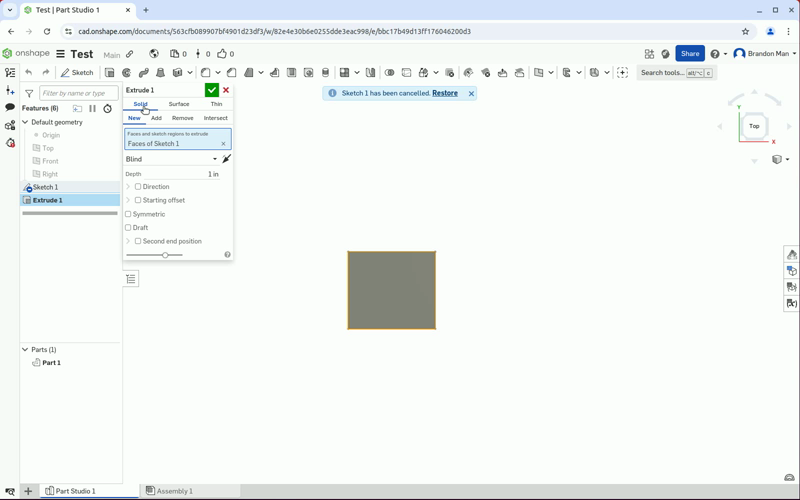
click(143, 106)
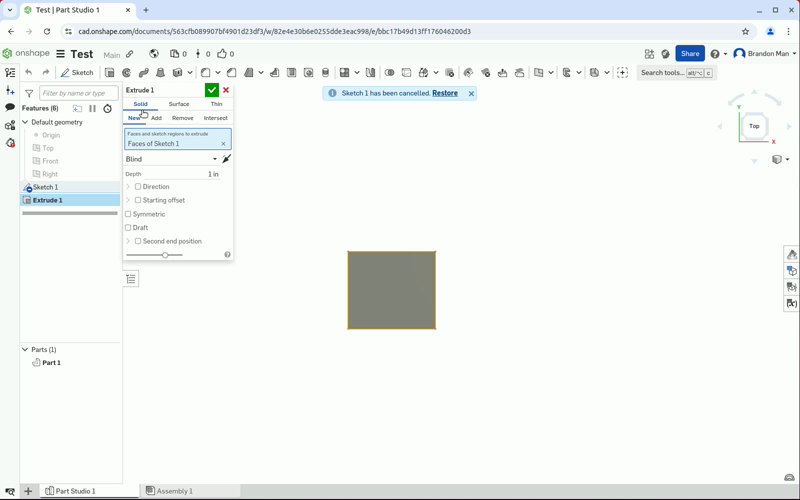
mouse_move(137, 120)
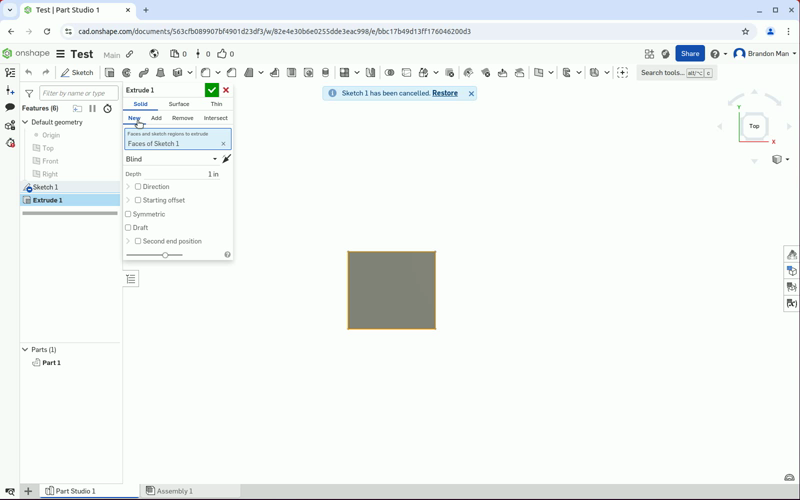
click(137, 120)
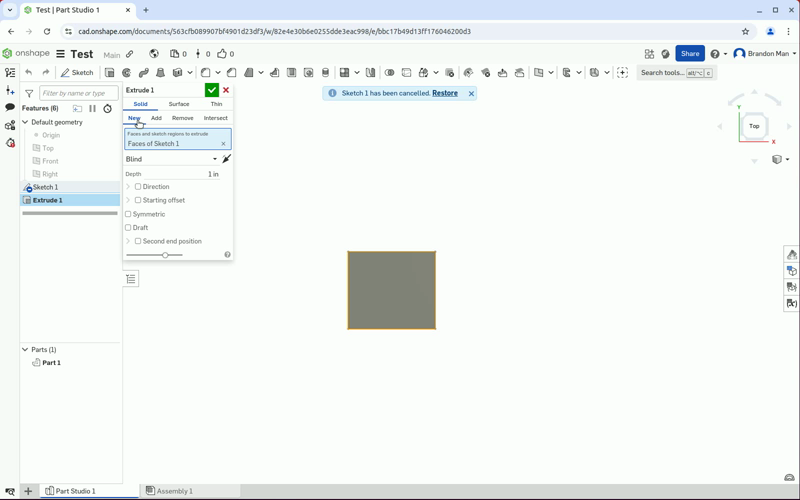
key(tab, 4)
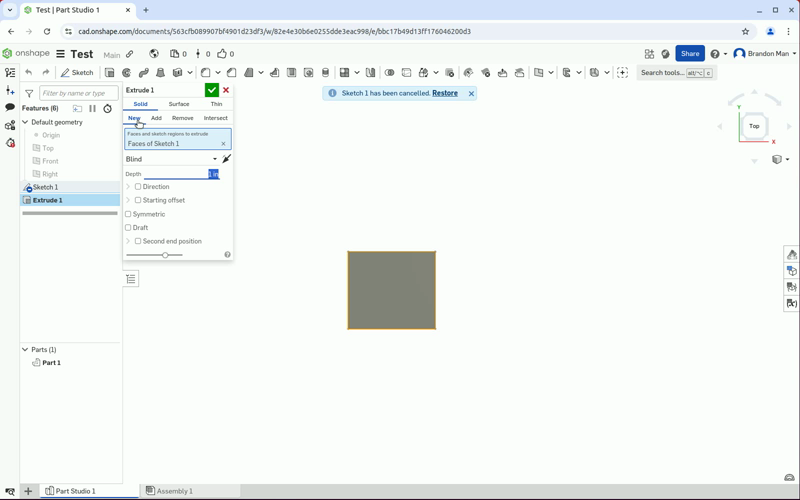
text(13.239)
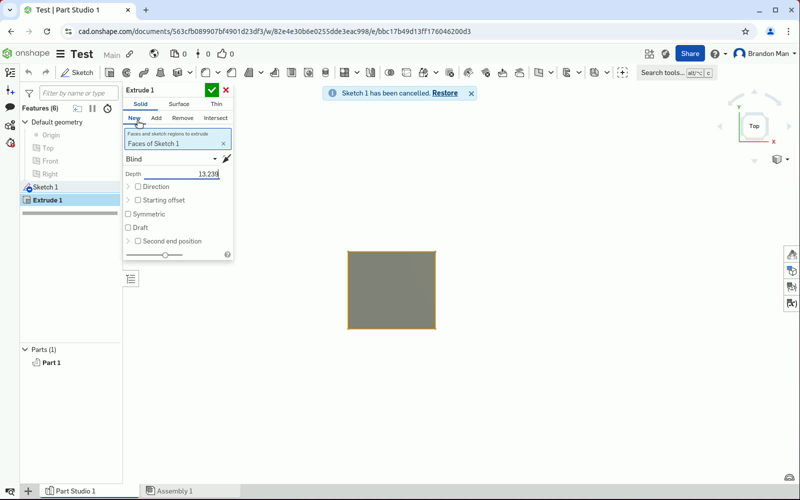
key(enter)
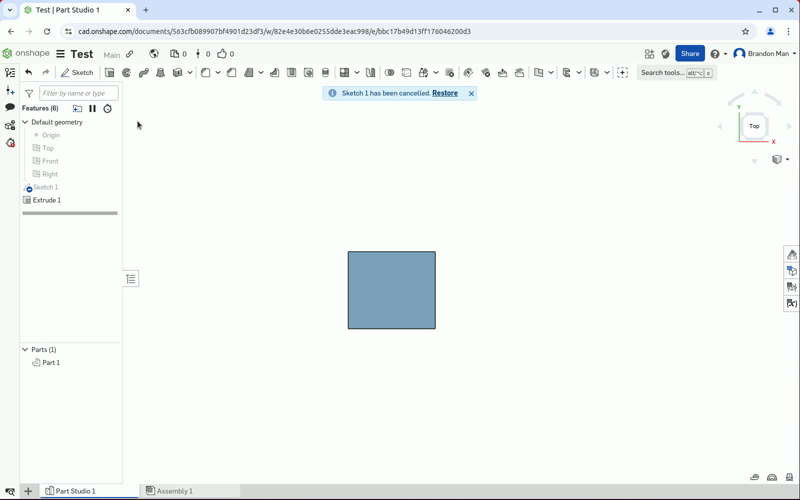
key(shift+h)
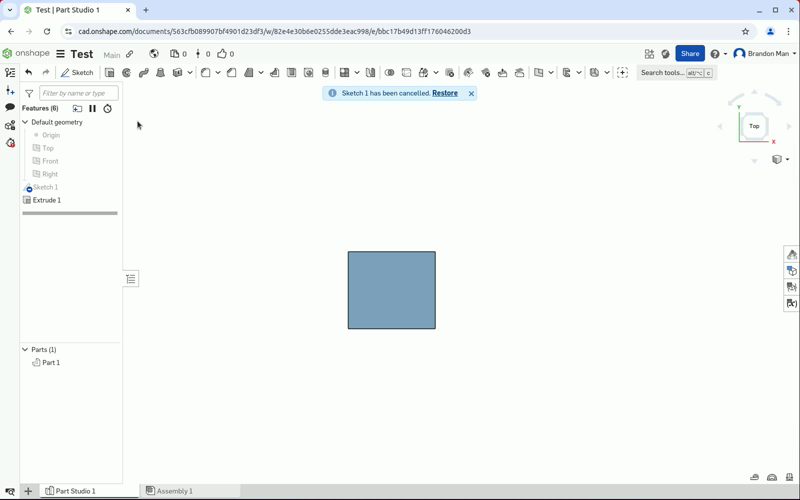
key(shift+h)
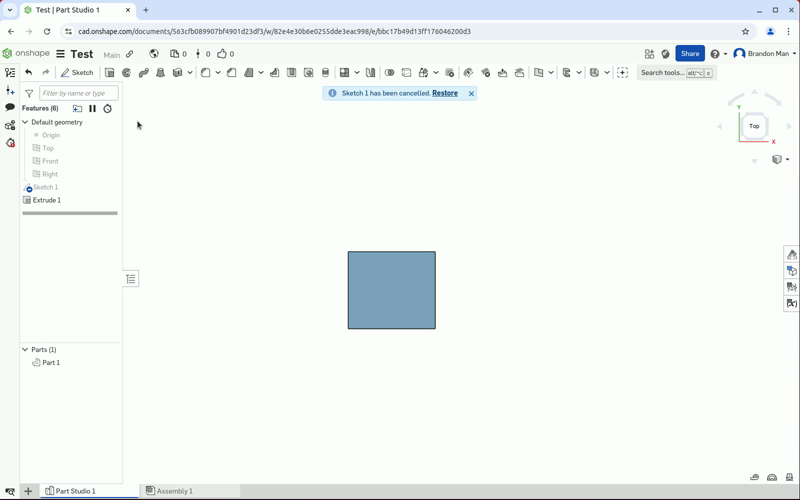
mouse_move(73, 189)
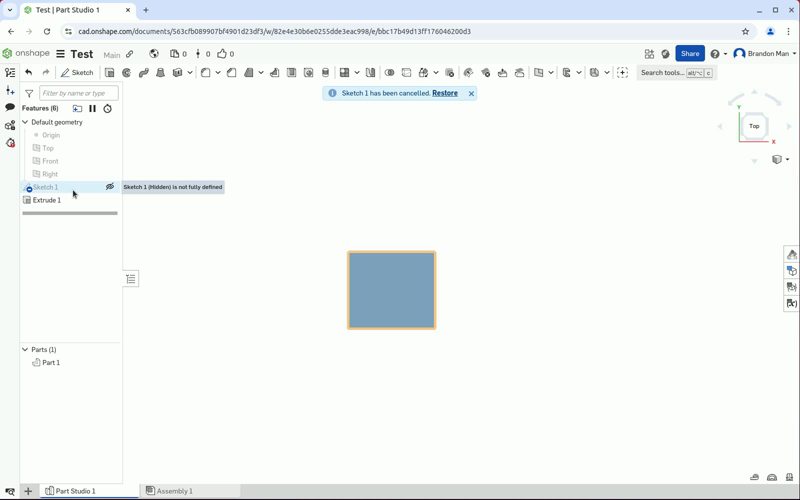
click(73, 189)
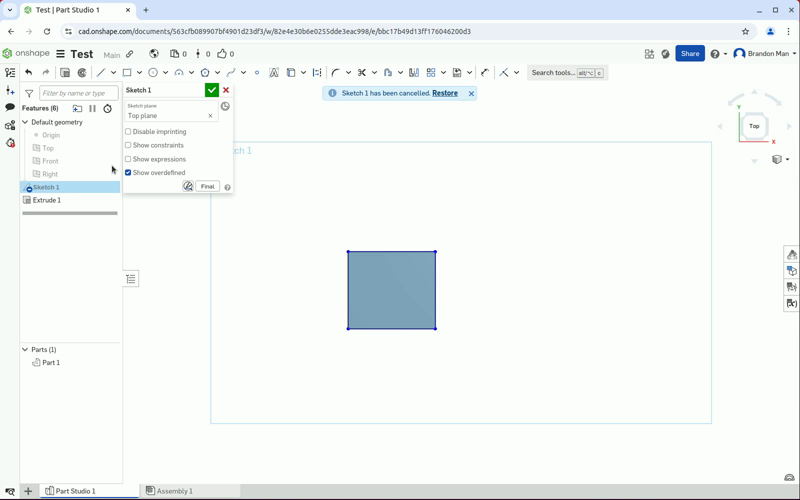
mouse_move(229, 92)
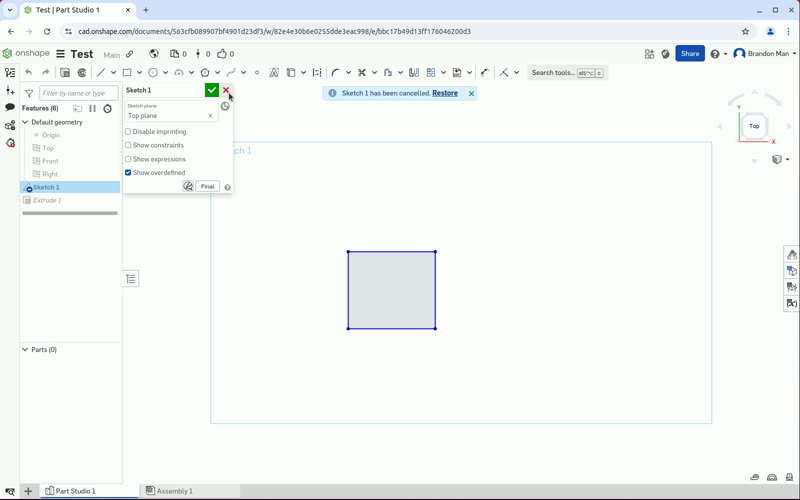
click(229, 92)
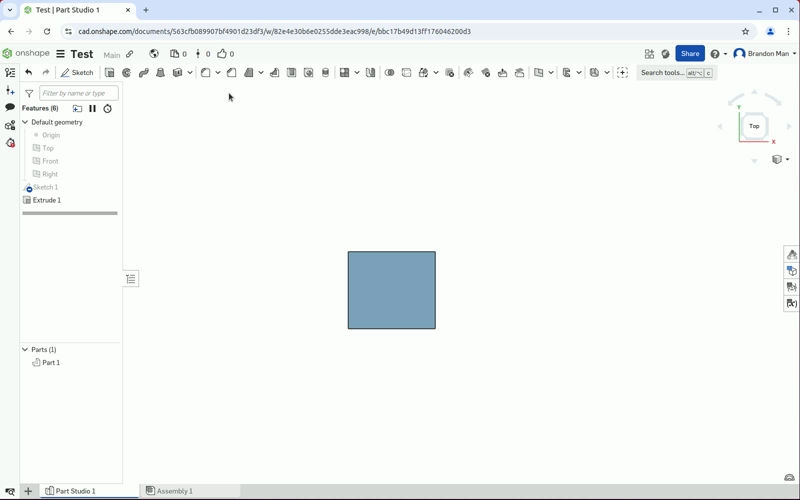
mouse_move(73, 352)
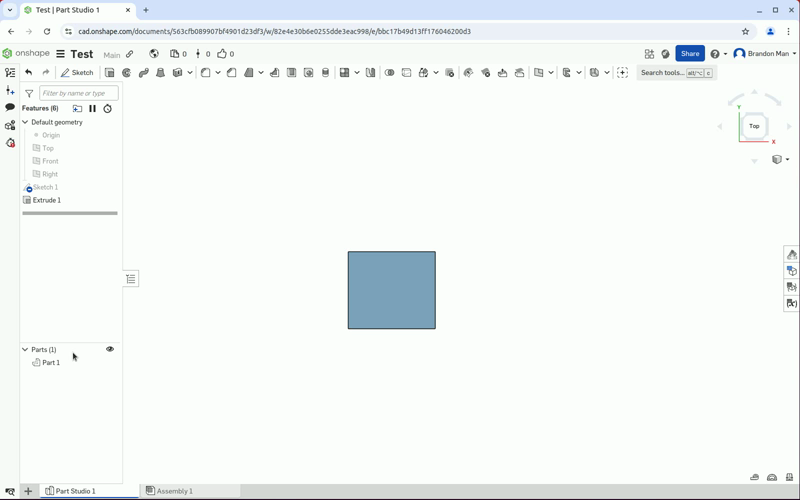
key(y)
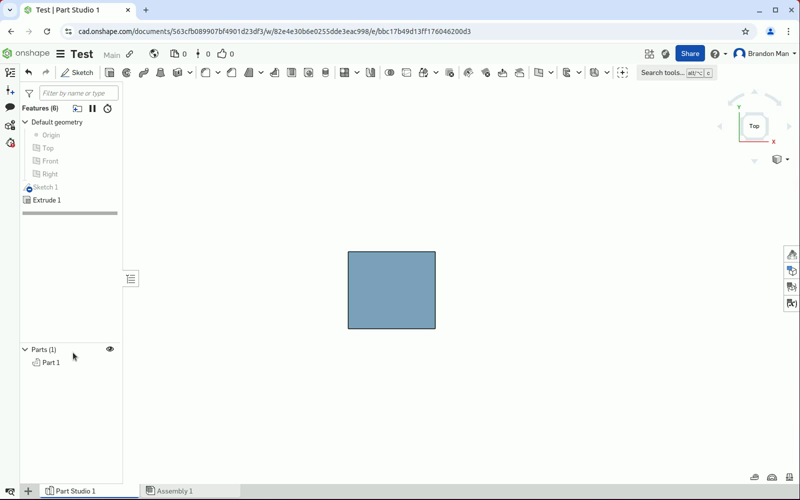
key(shift+p)
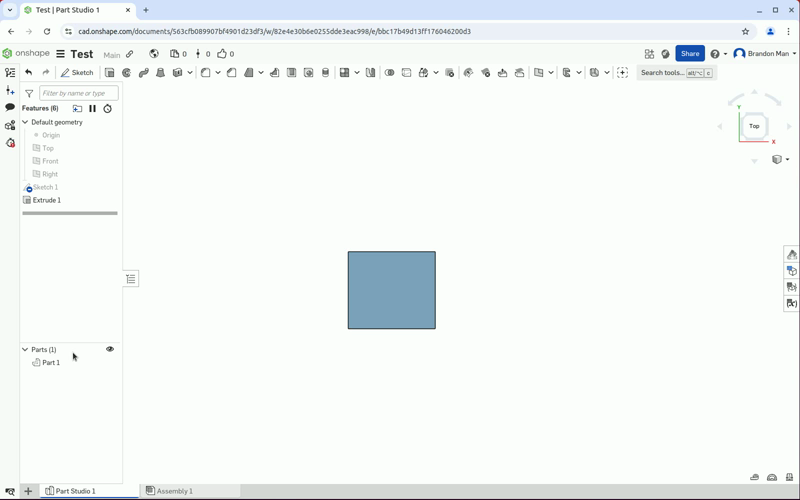
key(space)
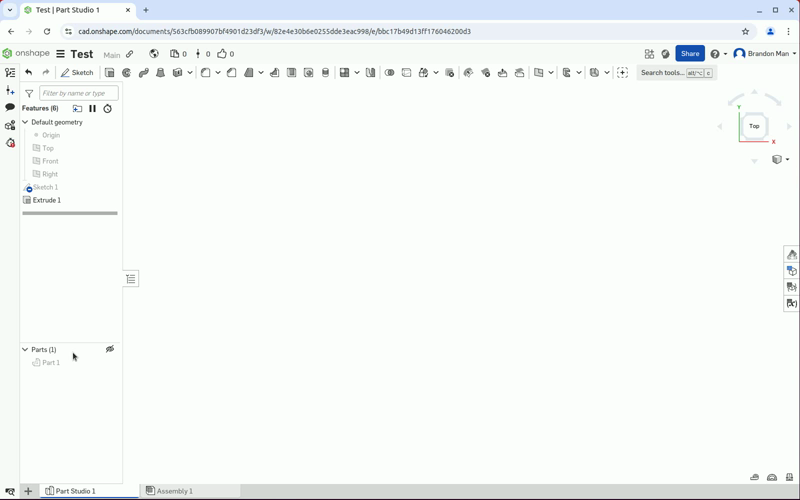
key_down(shift)
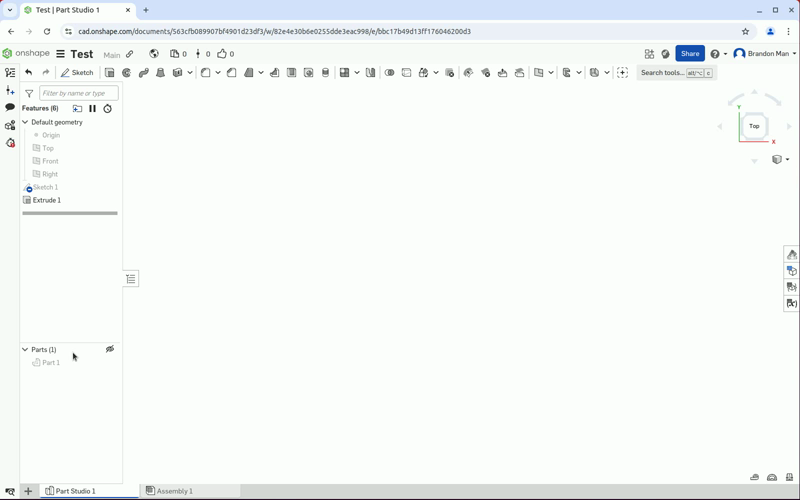
key(up)
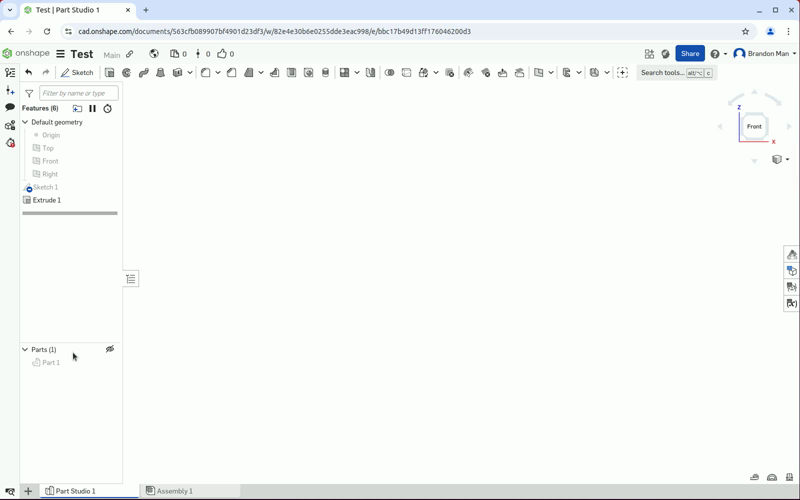
key_up(shift)
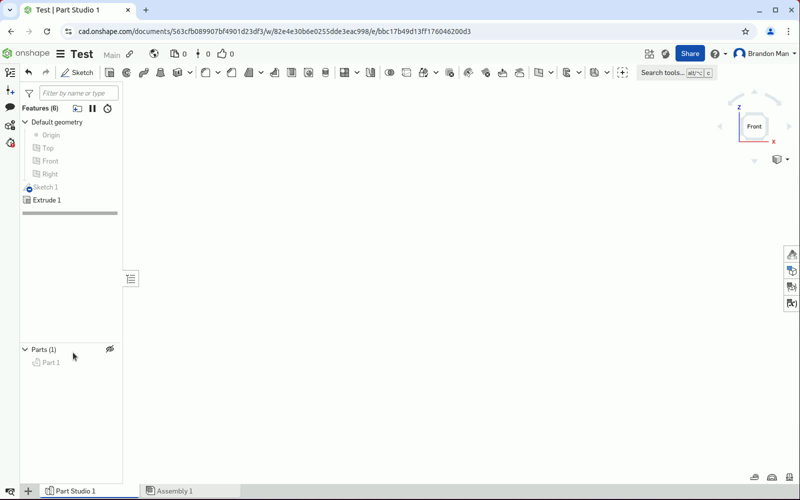
key(space)
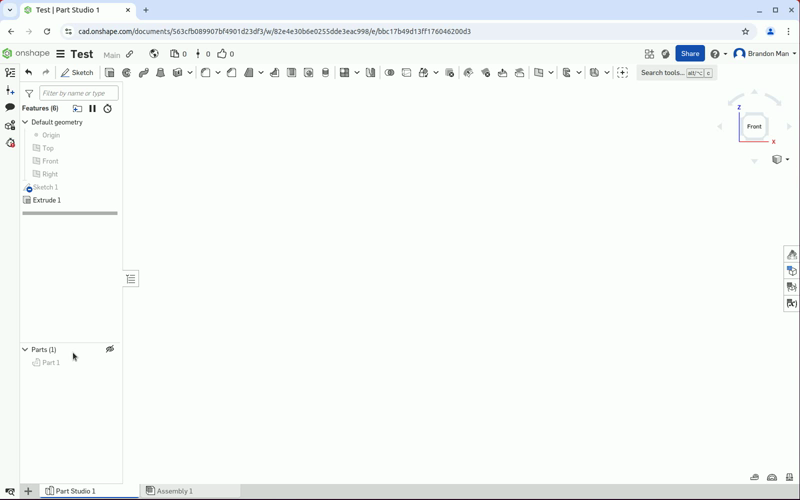
key_down(shift)
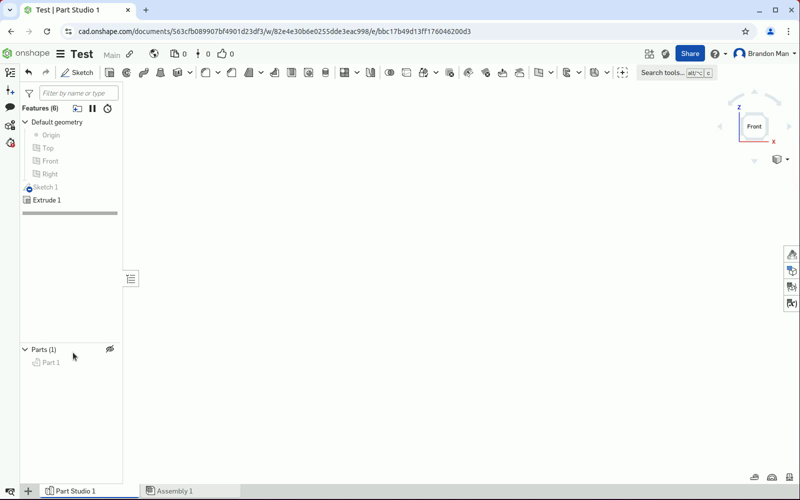
key(left)
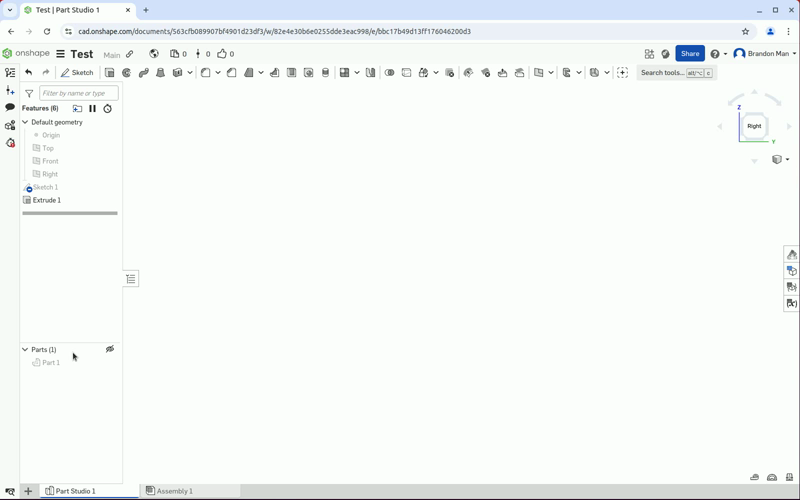
key_up(shift)
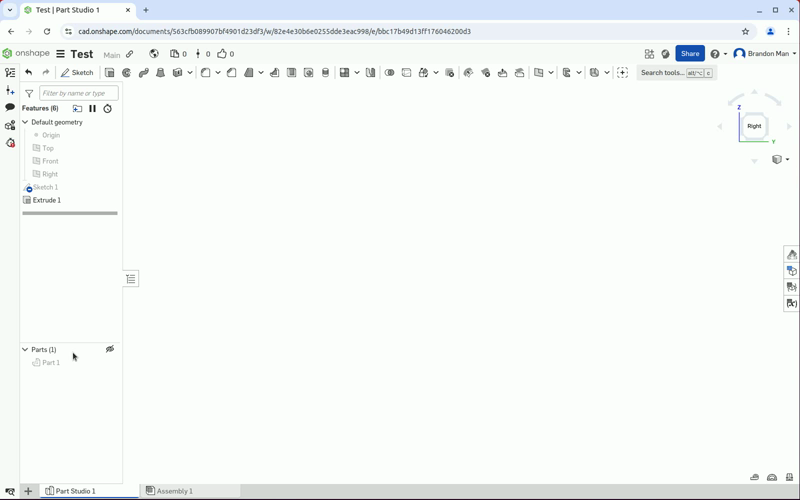
mouse_move(73, 352)
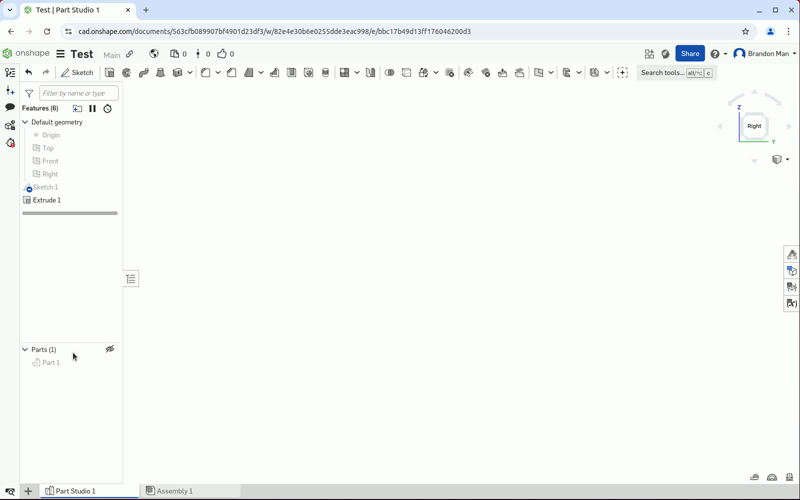
key(shift+y)
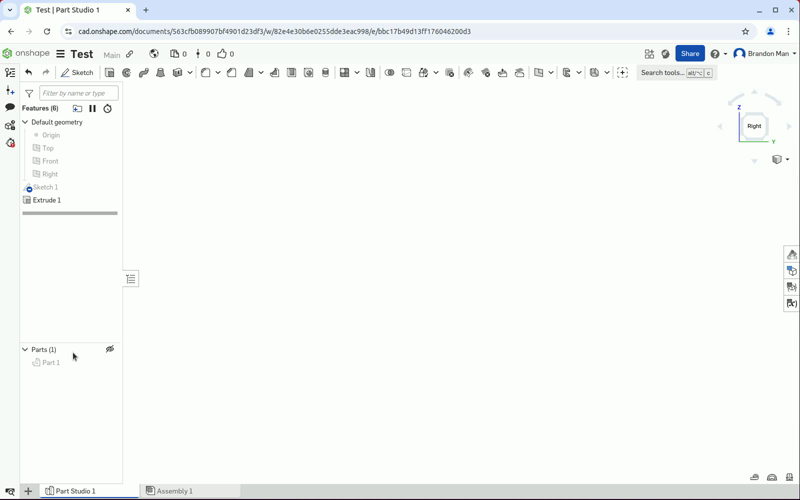
key(shift+s)
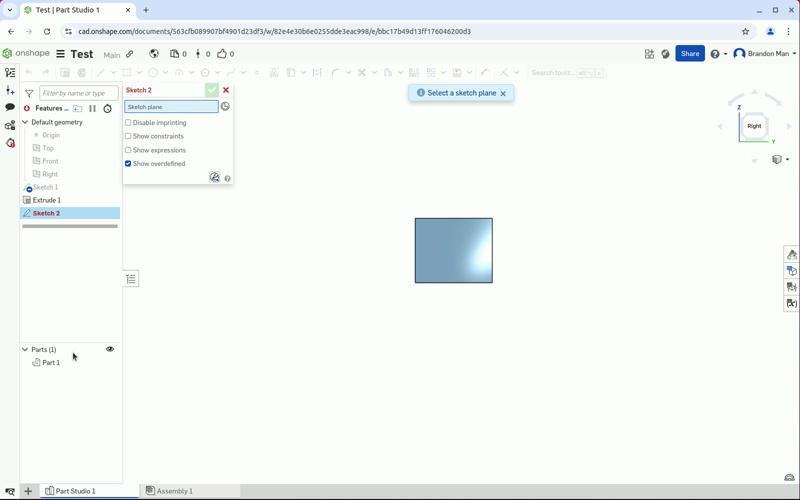
mouse_move(73, 176)
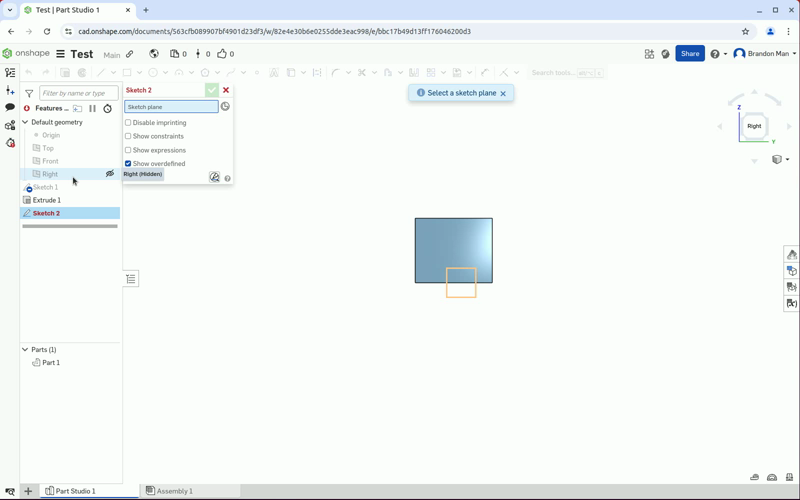
click(73, 176)
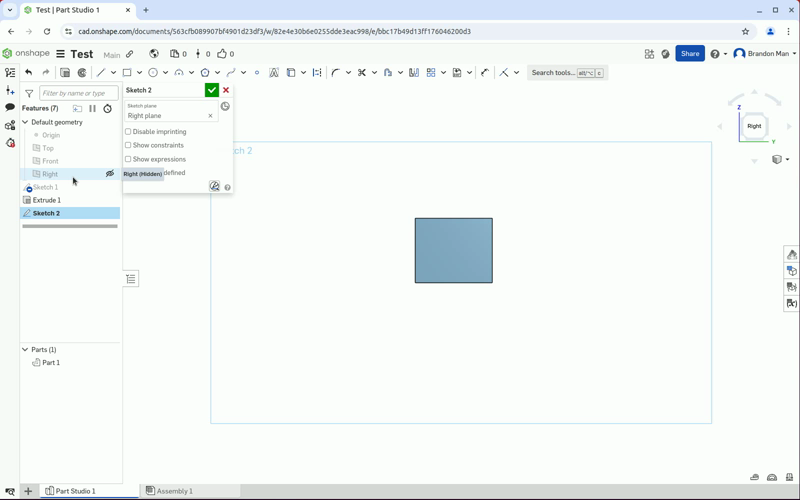
mouse_move(73, 352)
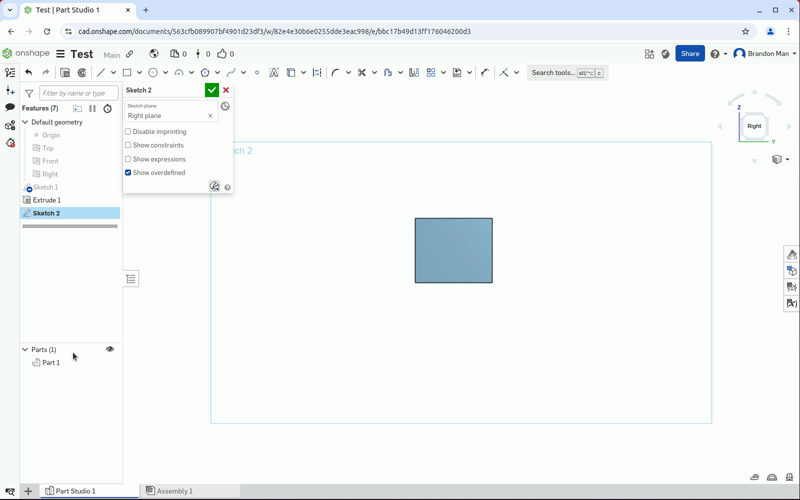
key(y)
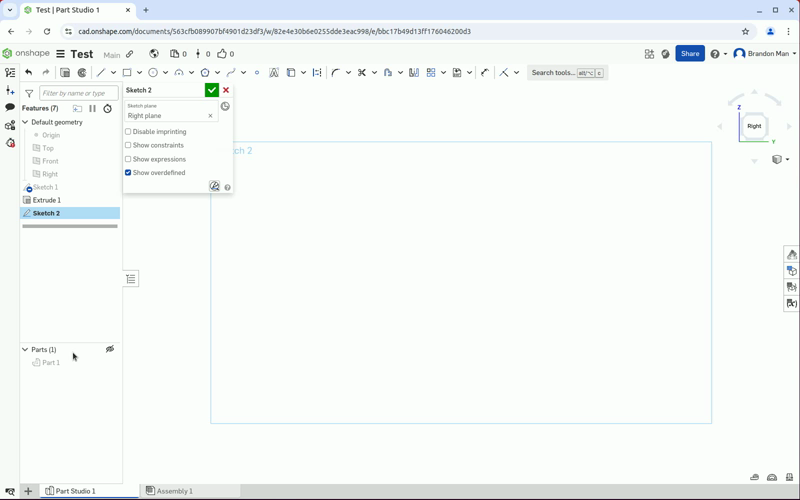
key(l)
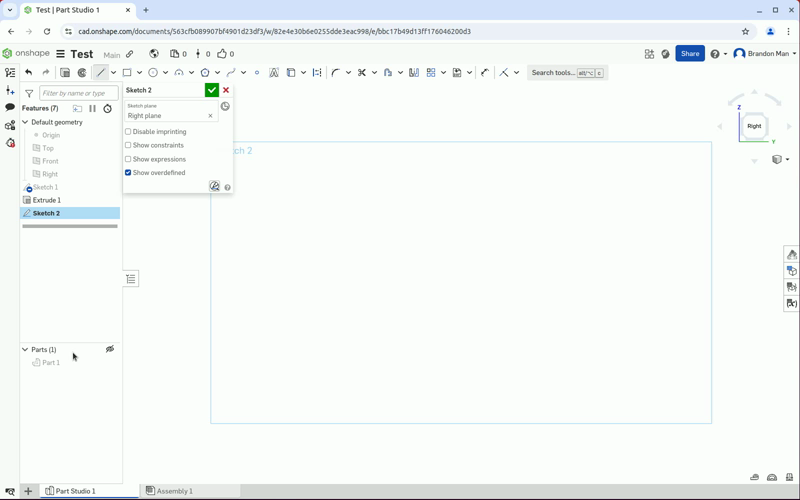
key_down(shift)
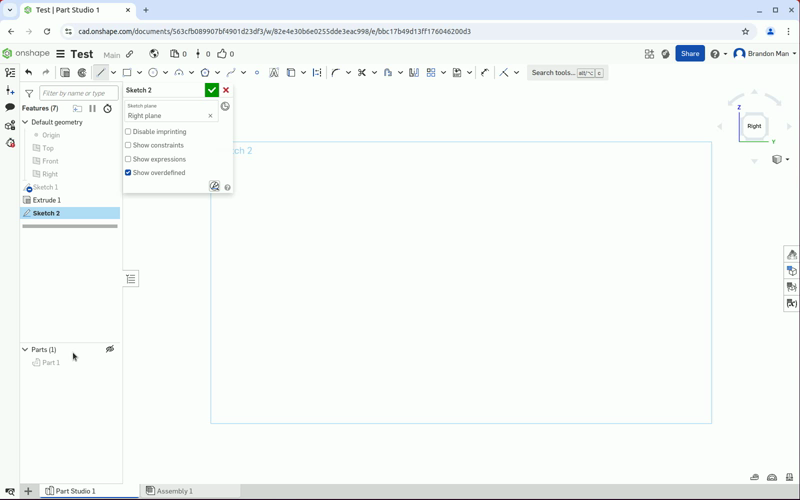
mouse_move(420, 355)
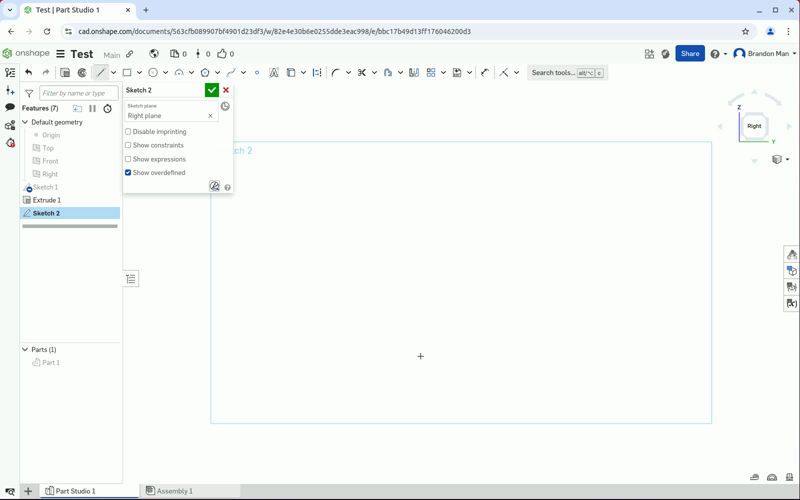
click(420, 355)
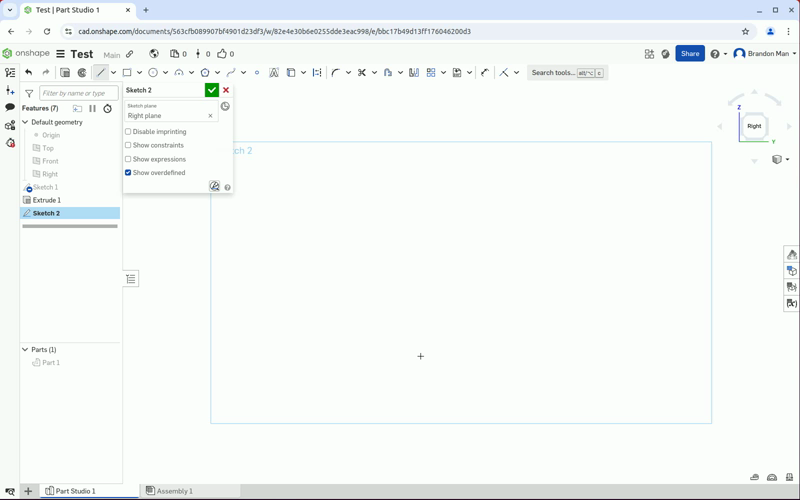
key_up(shift)
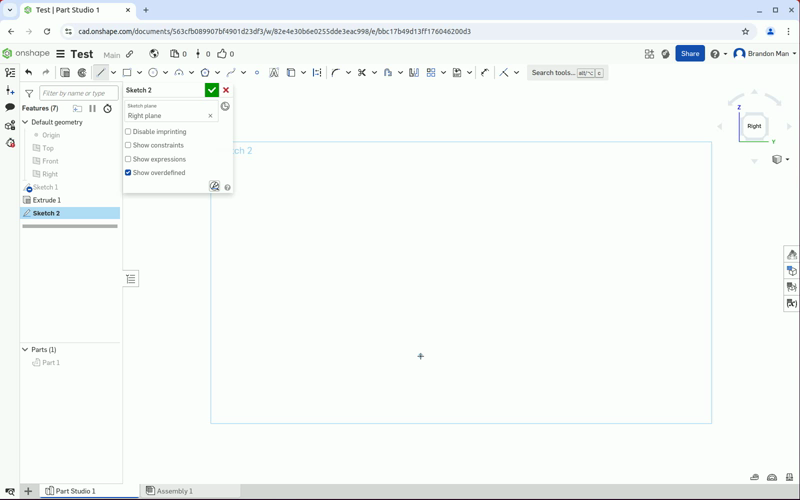
key_down(shift)
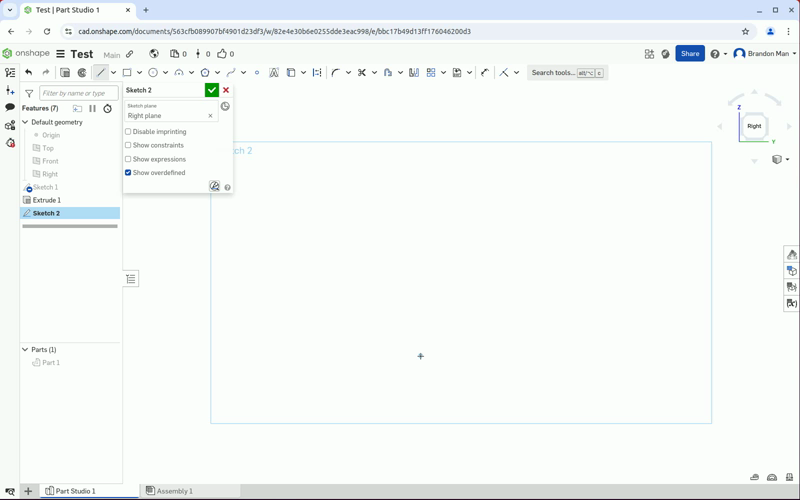
mouse_move(481, 355)
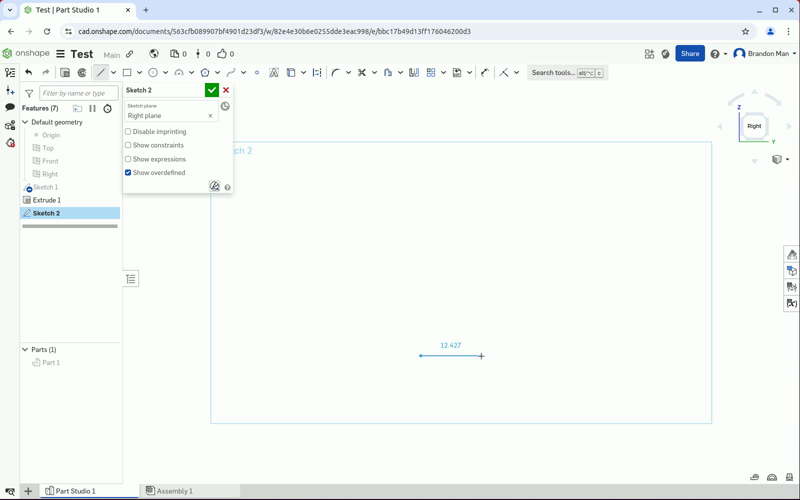
click(481, 355)
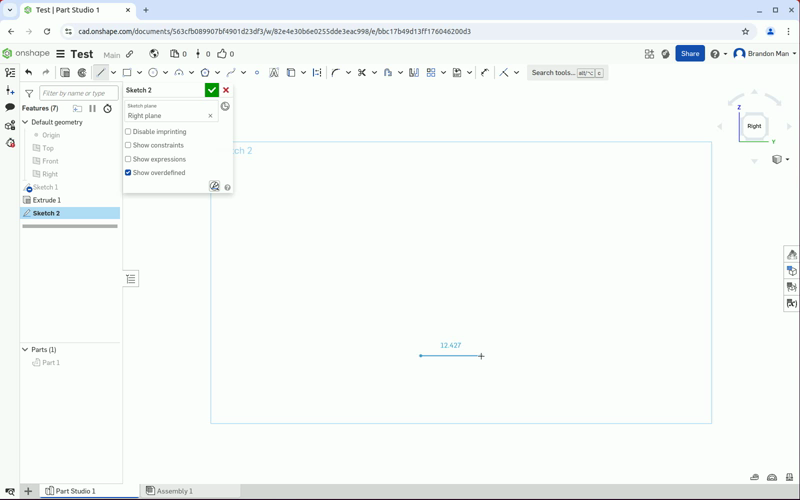
key_up(shift)
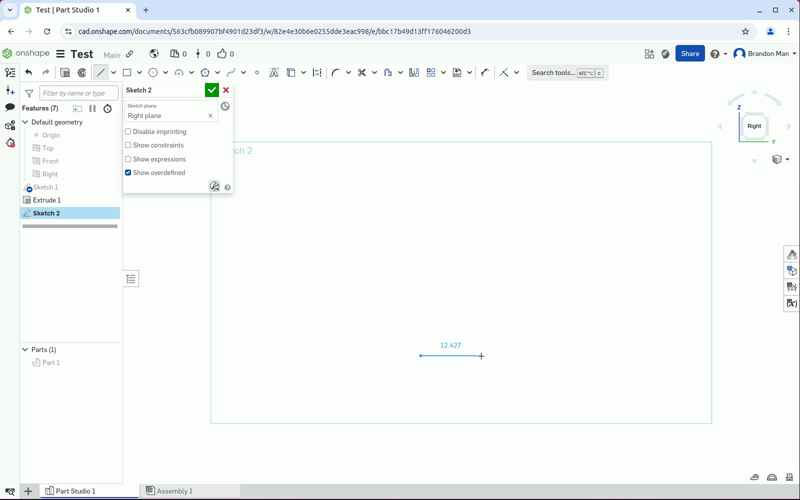
key_down(shift)
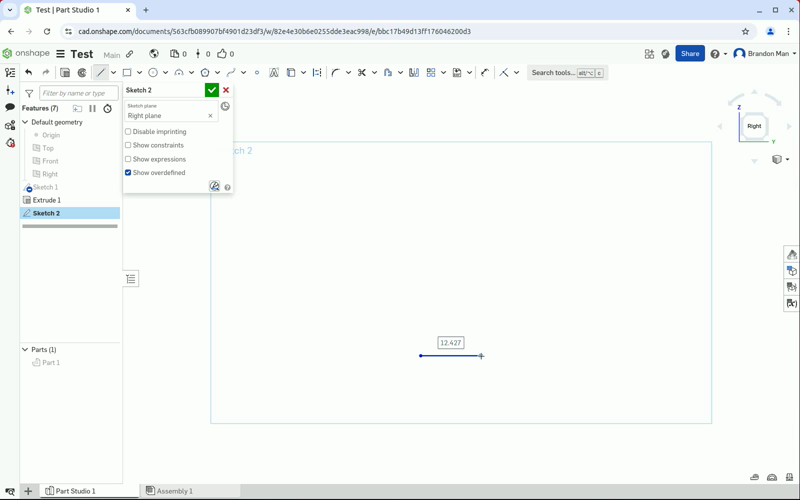
mouse_move(511, 355)
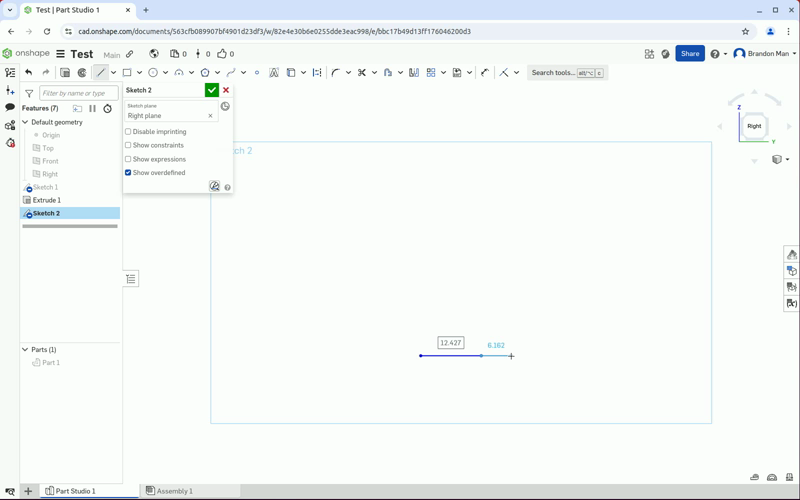
mouse_move(481, 315)
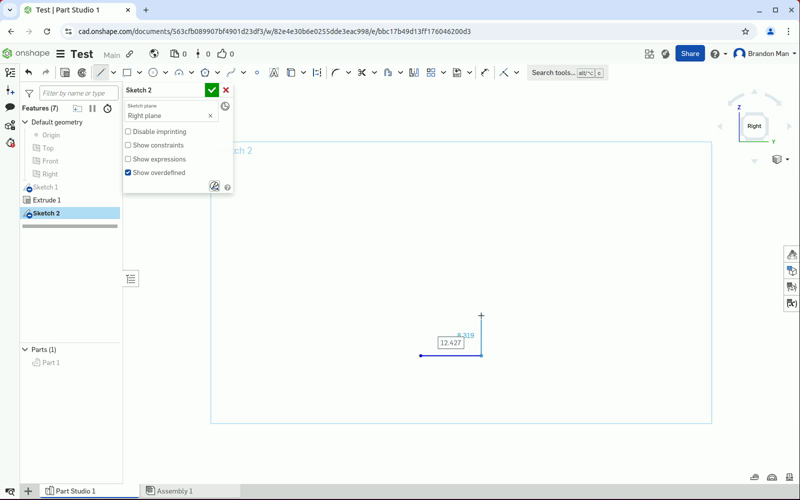
click(481, 315)
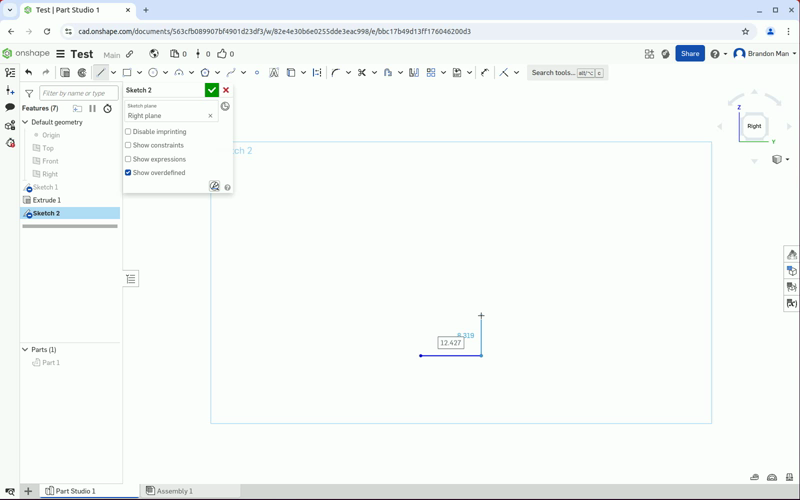
key_up(shift)
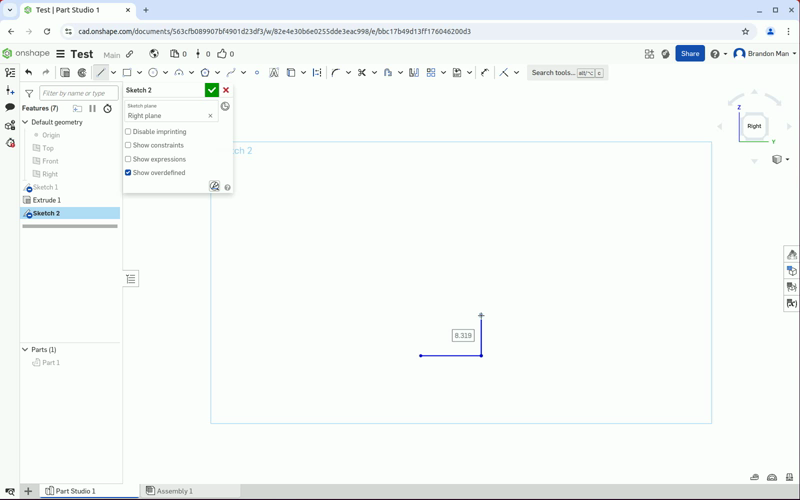
key_down(shift)
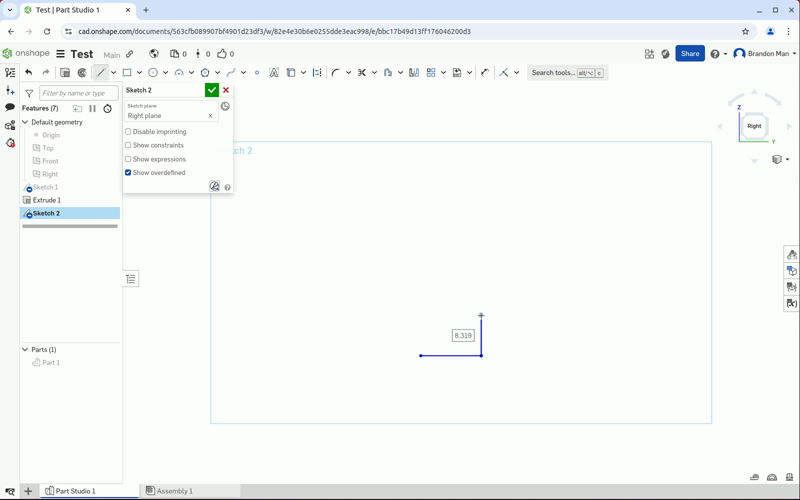
mouse_move(420, 315)
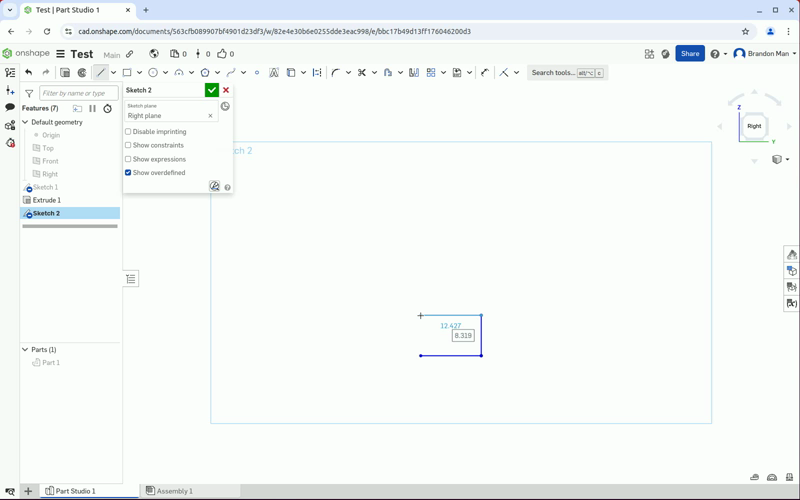
click(420, 315)
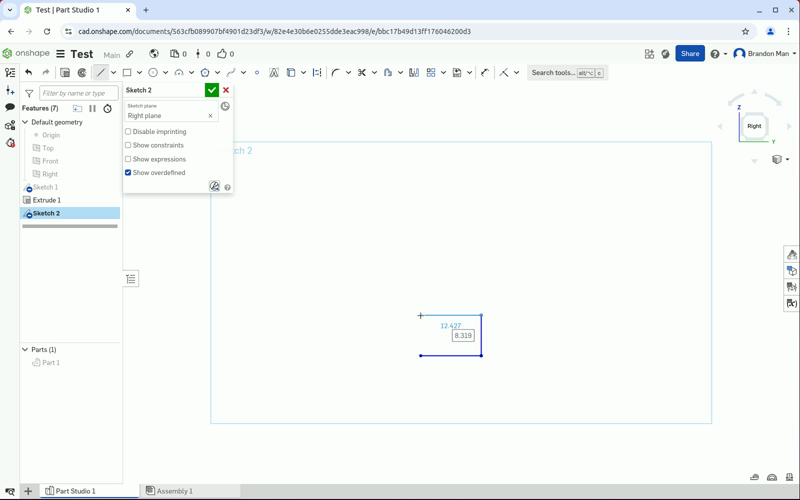
key_up(shift)
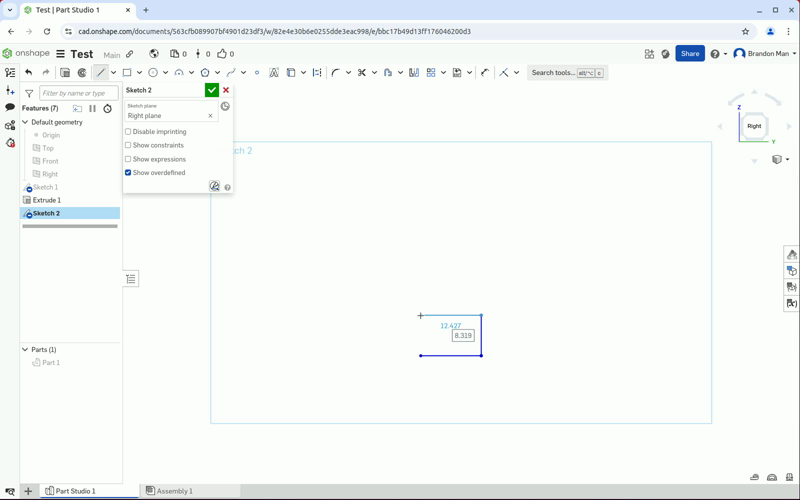
mouse_move(450, 315)
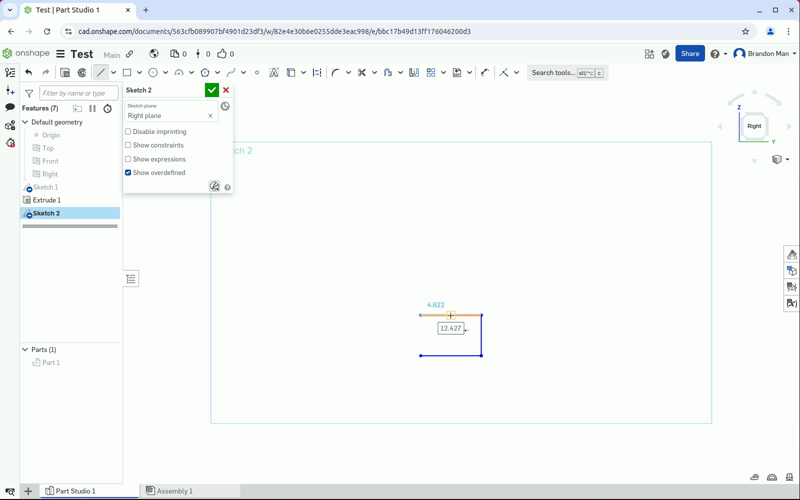
key_down(shift)
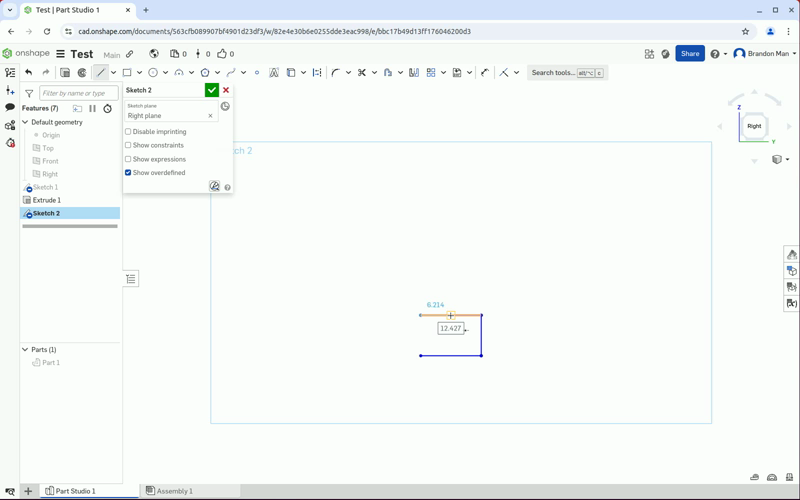
mouse_move(420, 355)
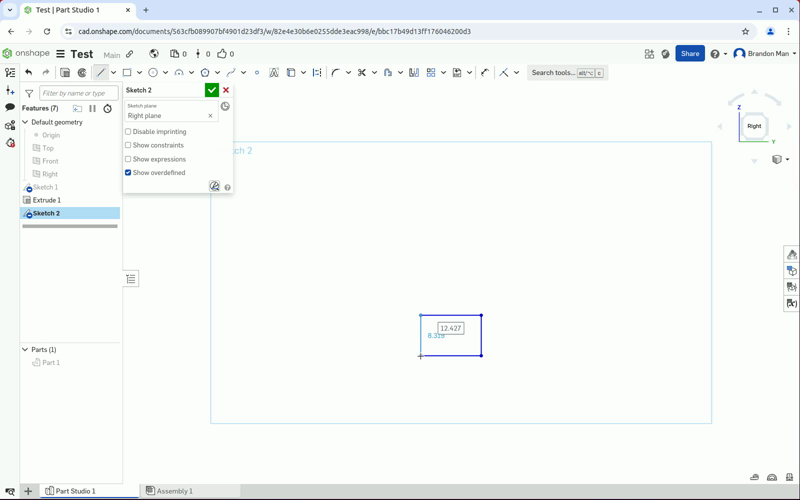
key_up(shift)
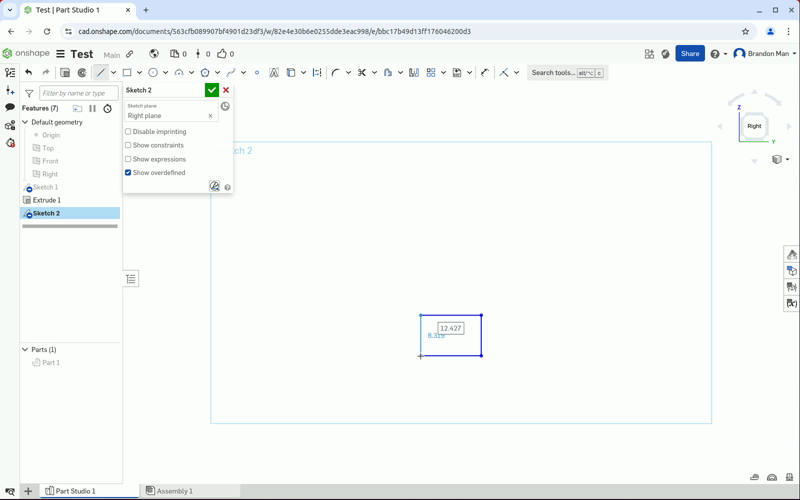
click(420, 355)
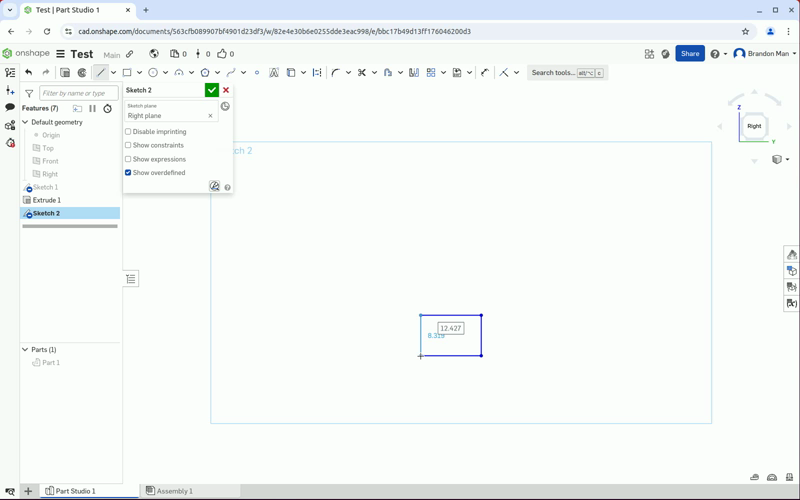
key(esc)
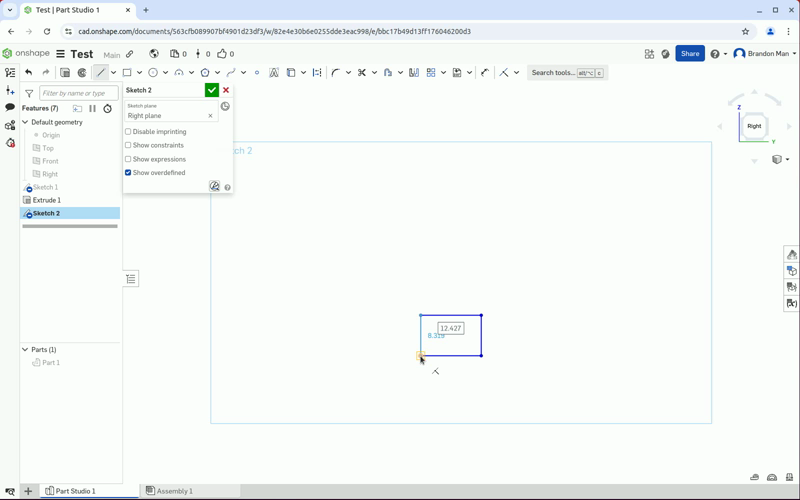
mouse_move(468, 345)
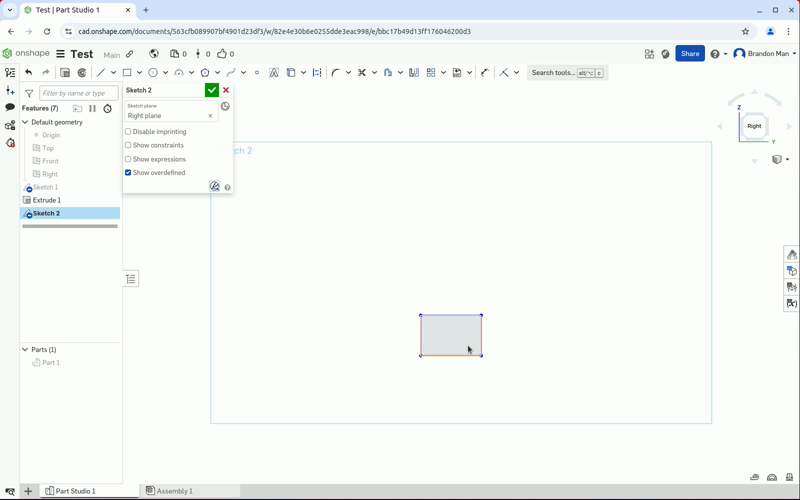
click(468, 345)
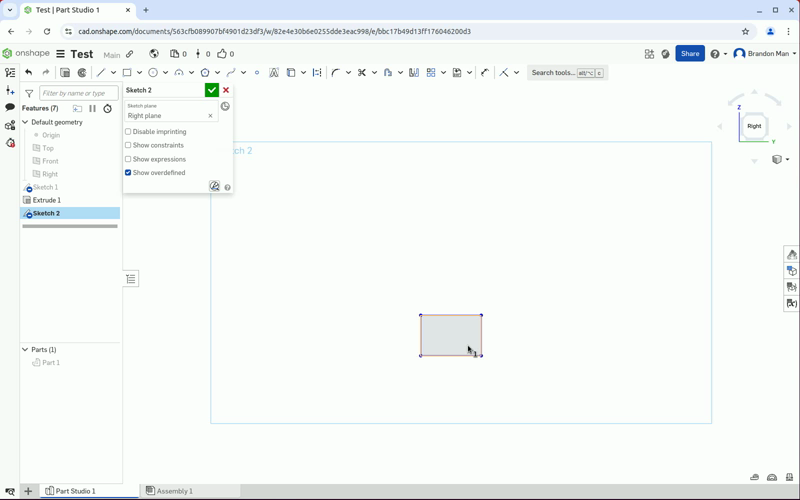
mouse_move(73, 352)
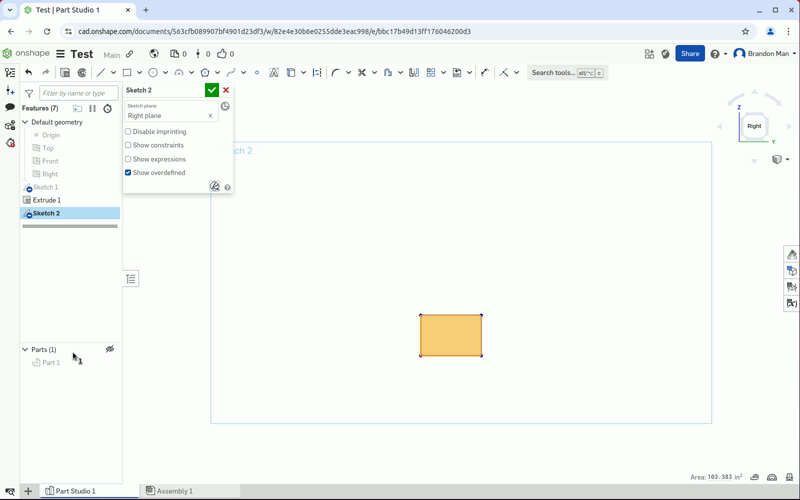
key(shift+y)
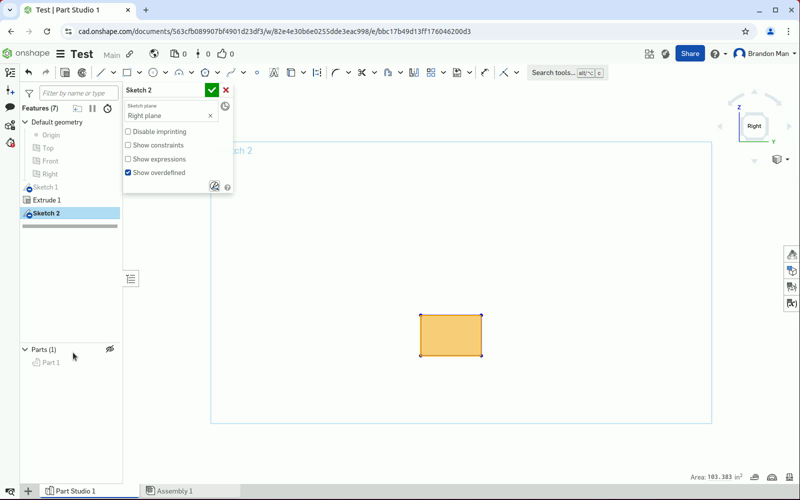
key(shift+e)
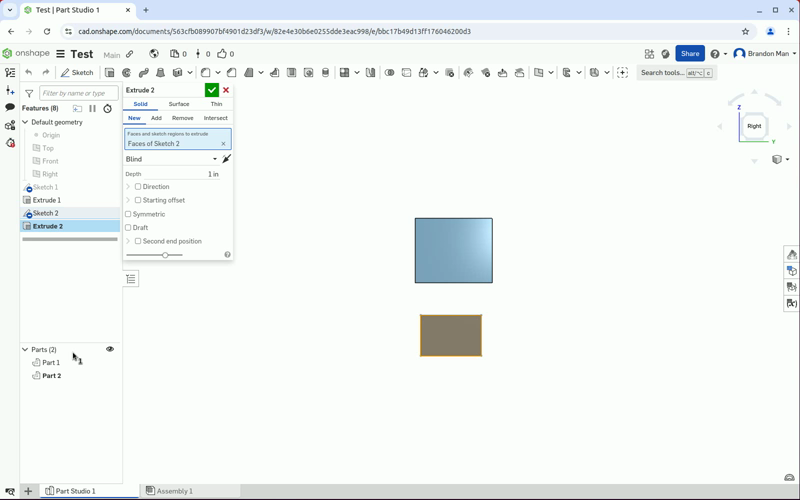
mouse_move(143, 106)
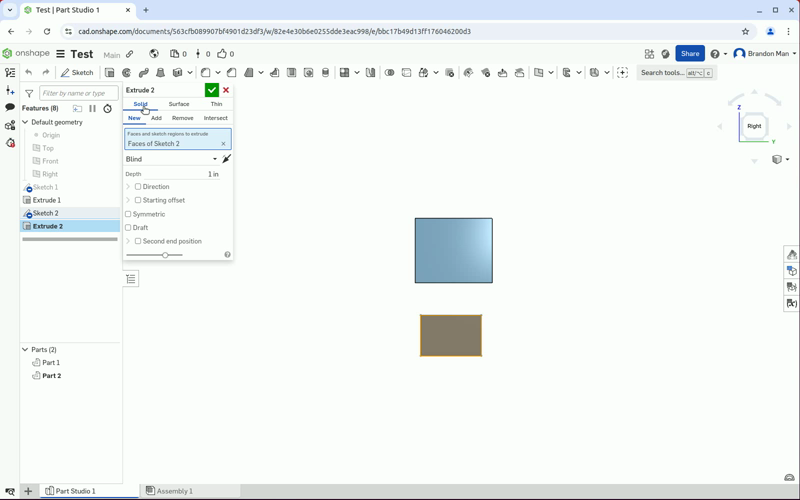
click(143, 106)
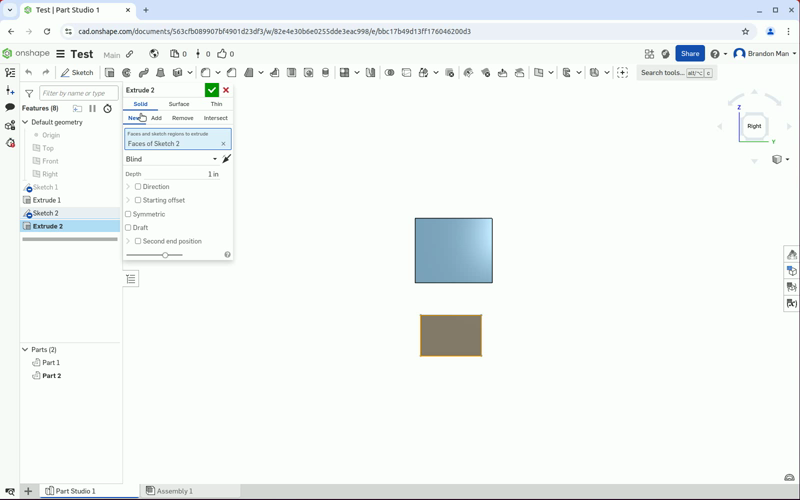
mouse_move(137, 120)
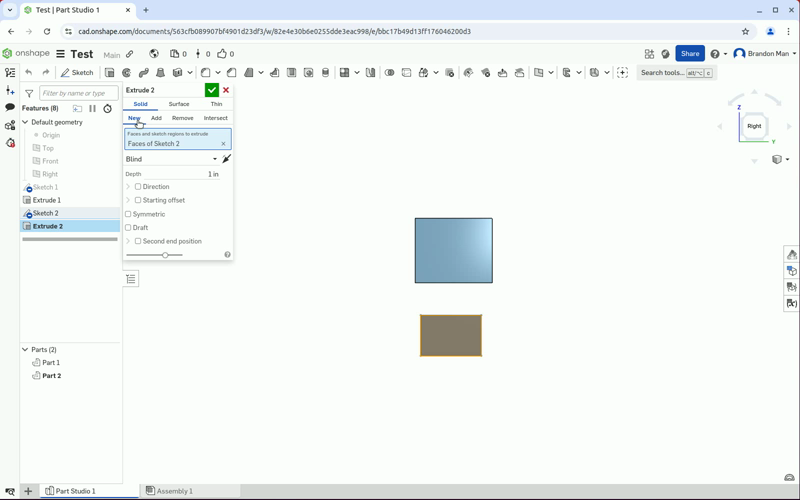
click(137, 120)
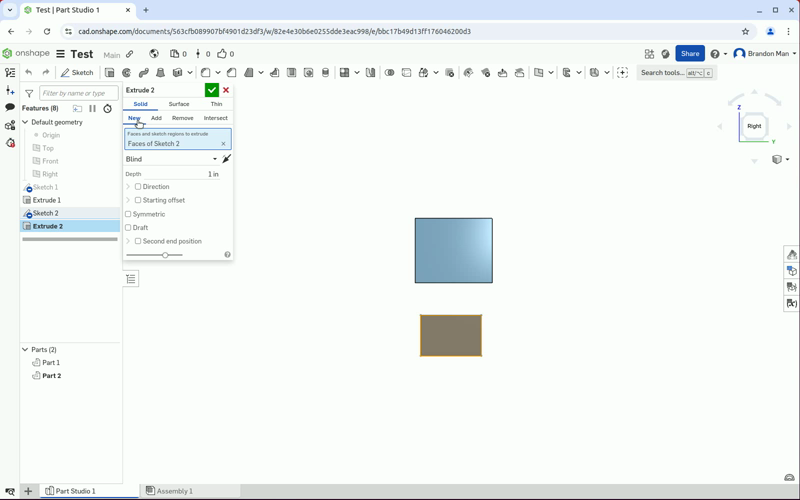
key(tab, 4)
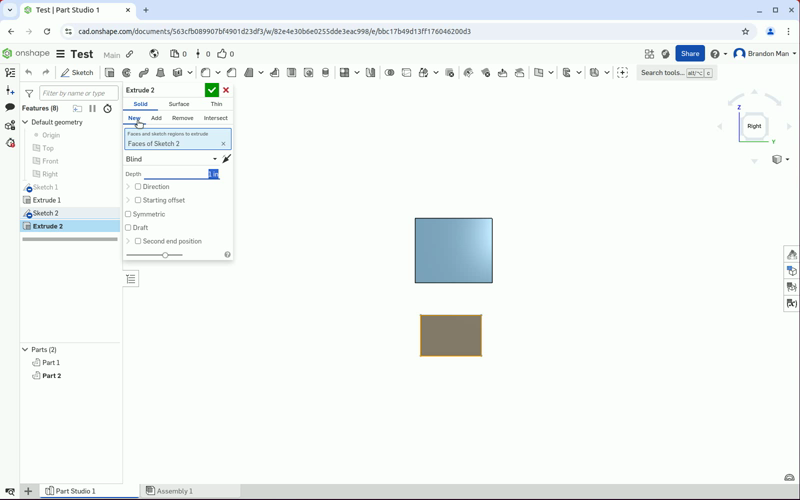
text(14.924)
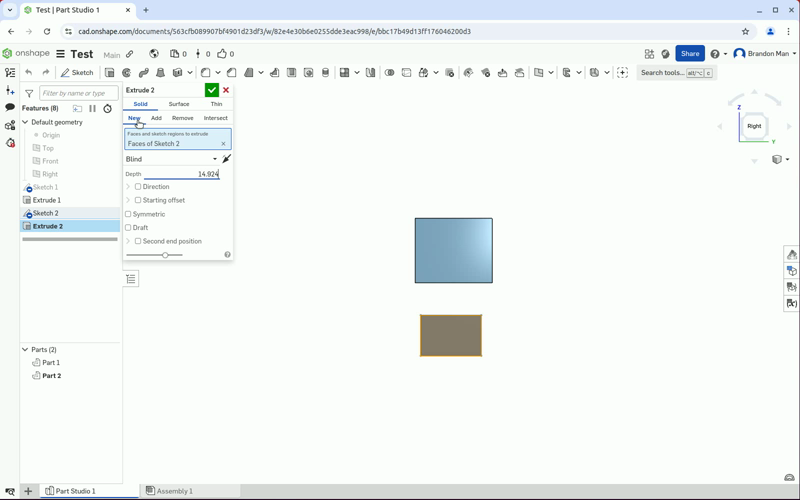
key(enter)
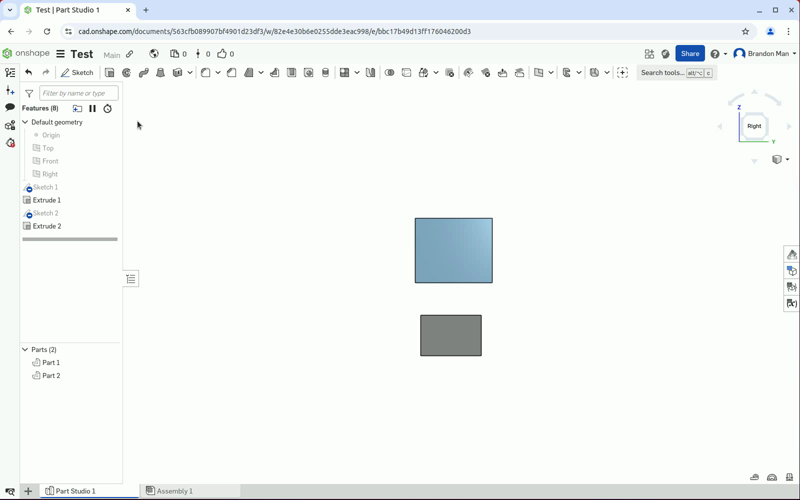
key(shift+h)
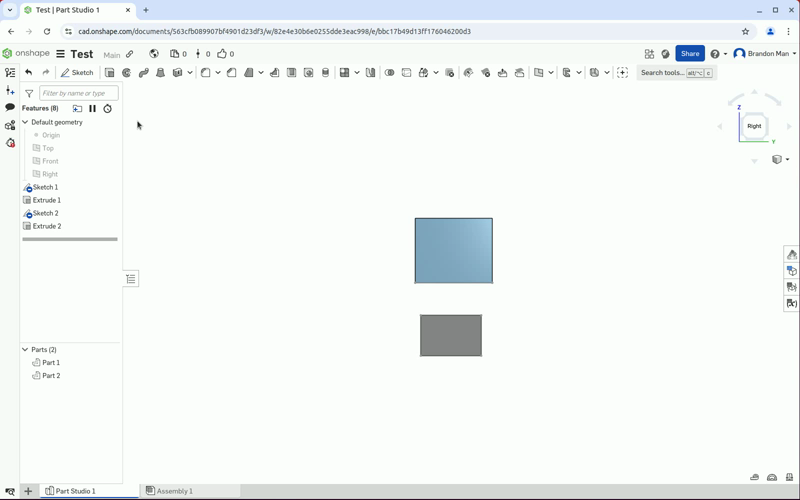
key(shift+h)
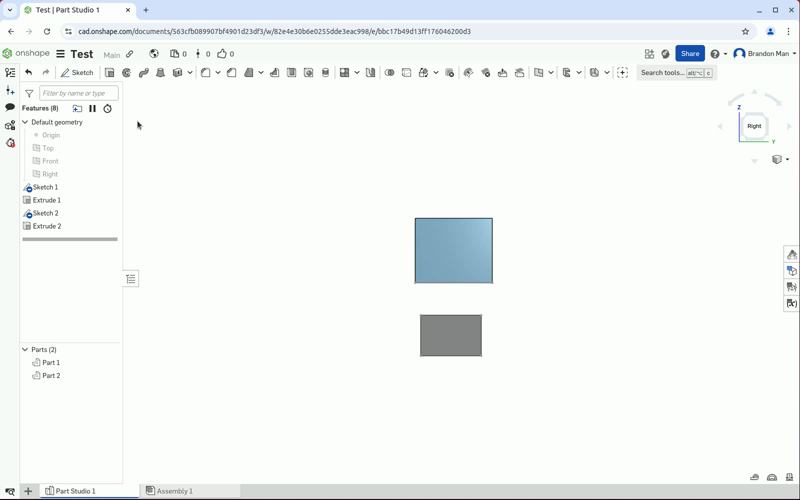
key(shift+7)
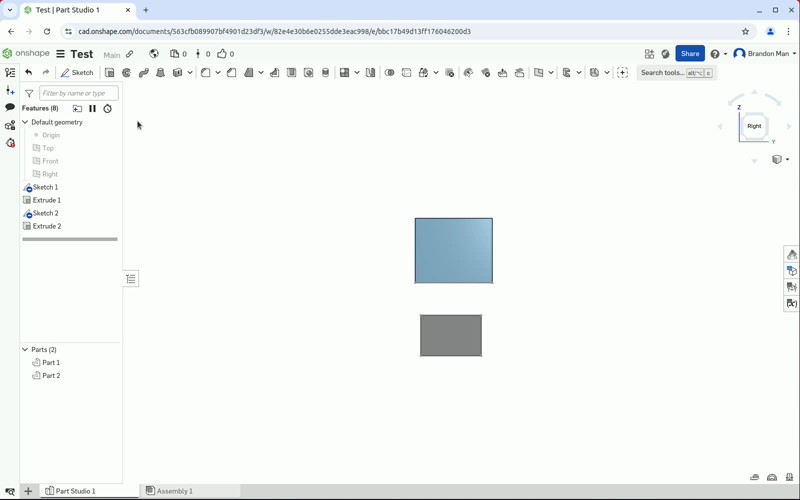
key(right, 2)
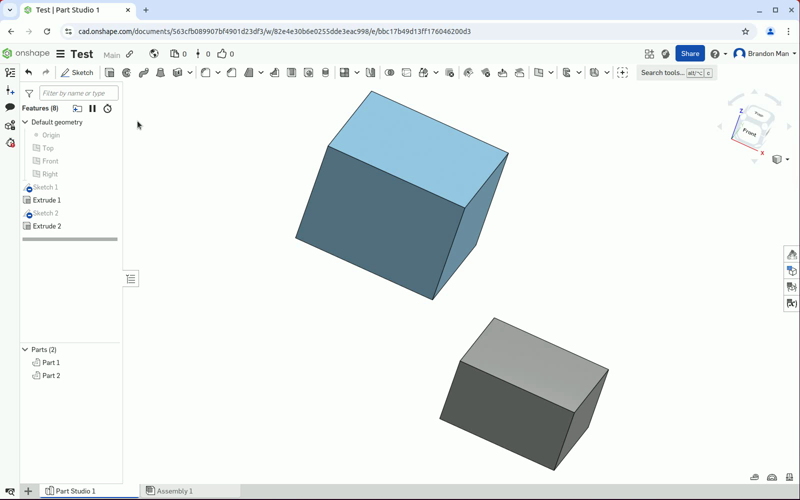
key(down, 2)
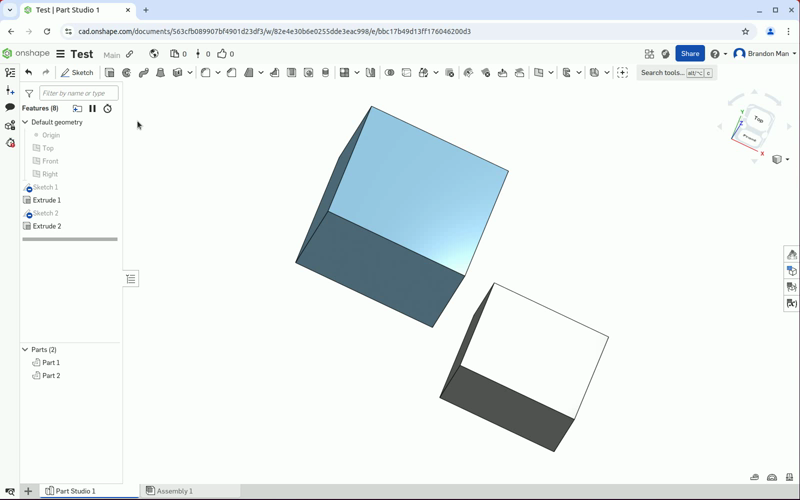
key(up, 2)
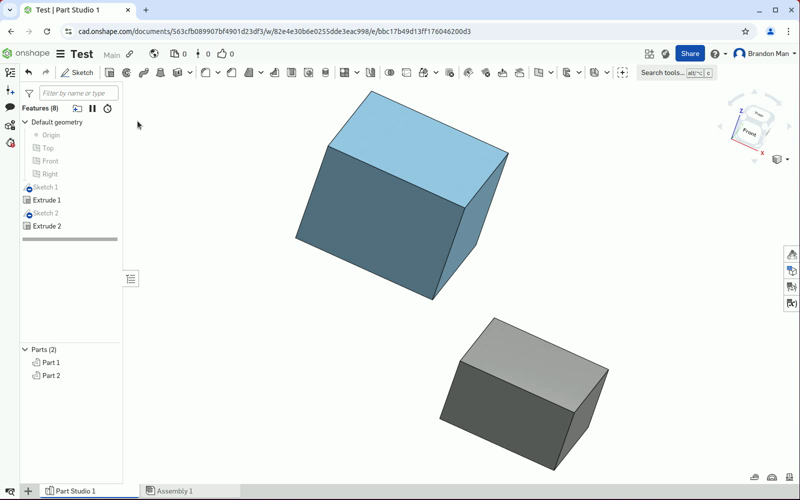
key(left, 2)
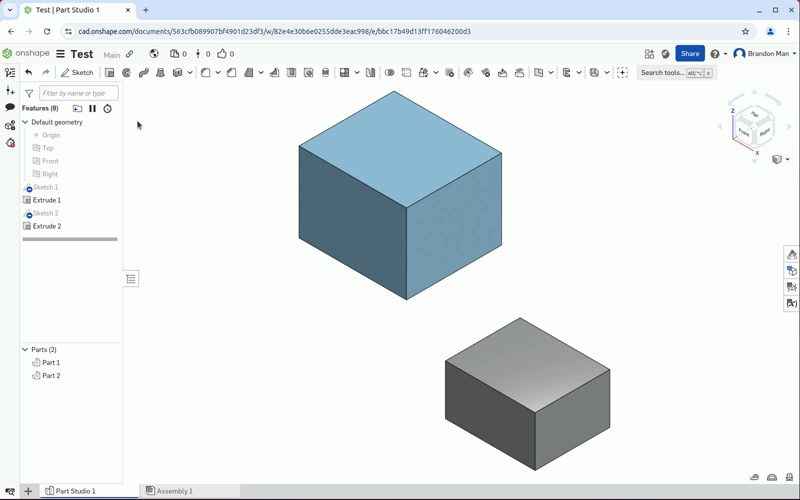
mouse_move(73, 189)
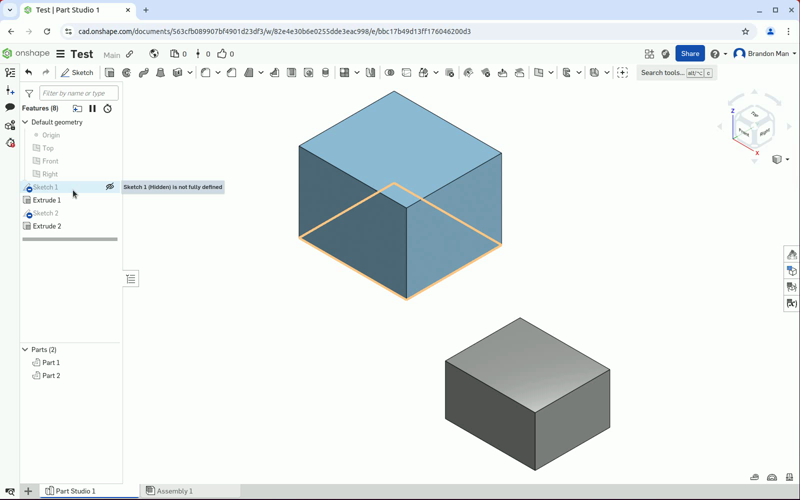
click(73, 189)